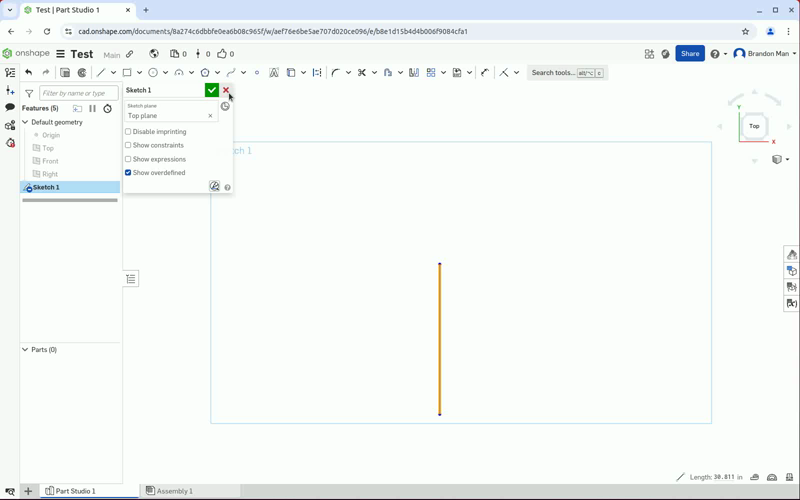
key(shift+h)
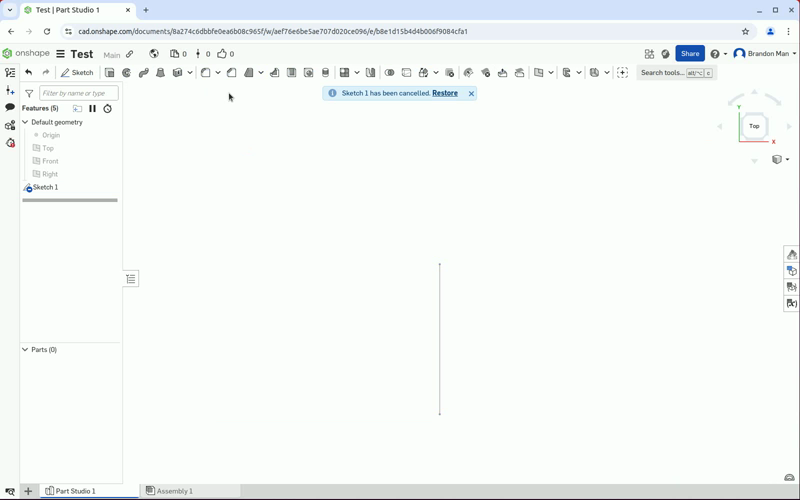
key(shift+s)
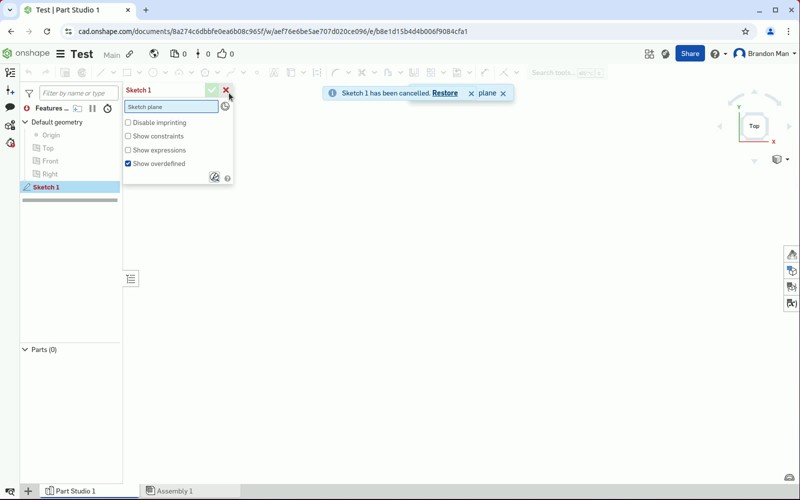
mouse_move(73, 150)
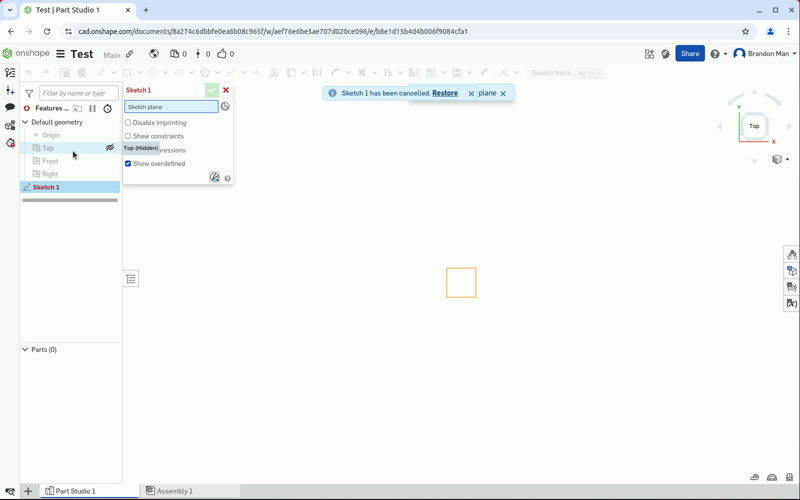
click(73, 150)
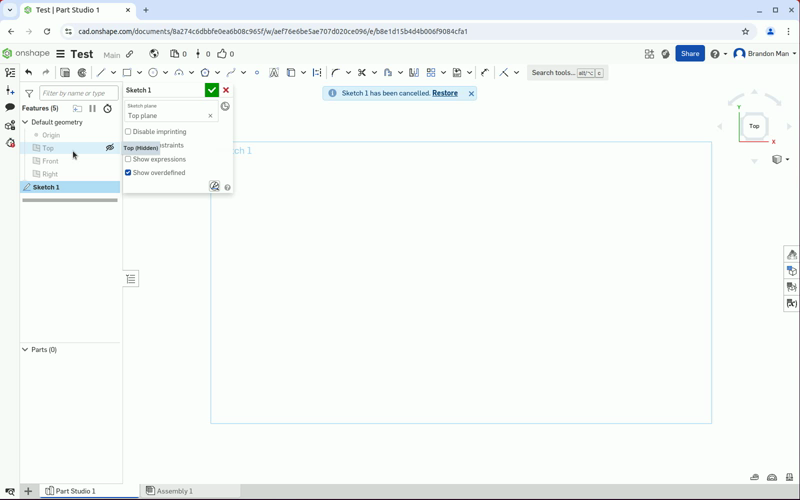
mouse_move(73, 352)
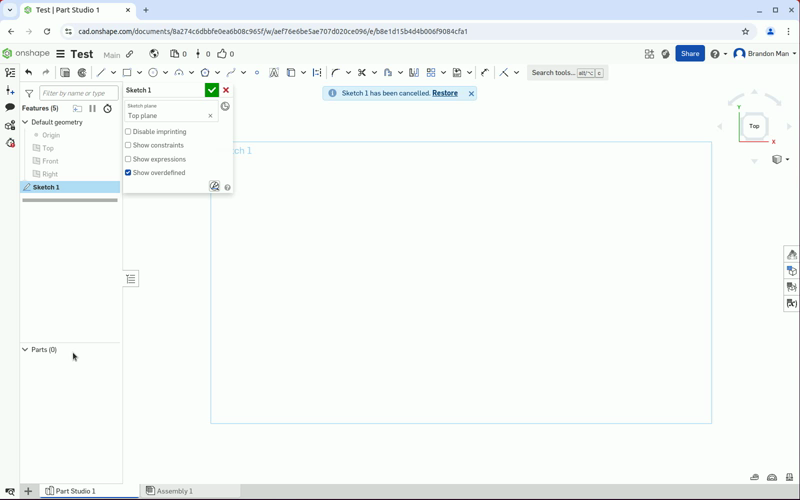
key(y)
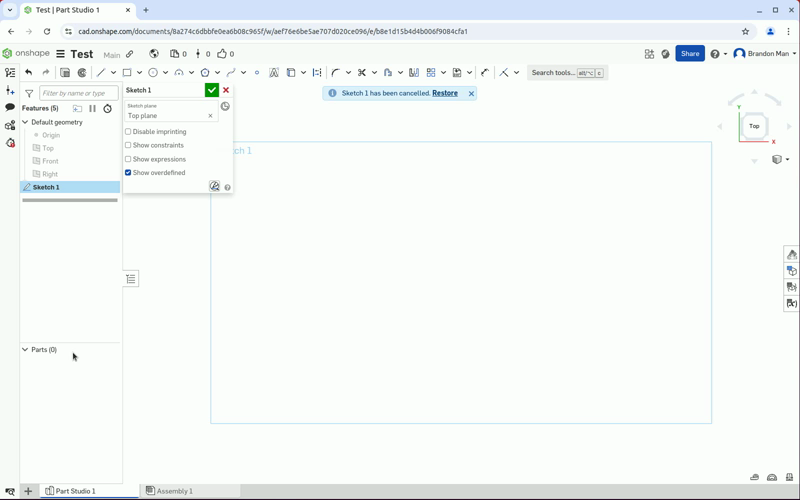
key(l)
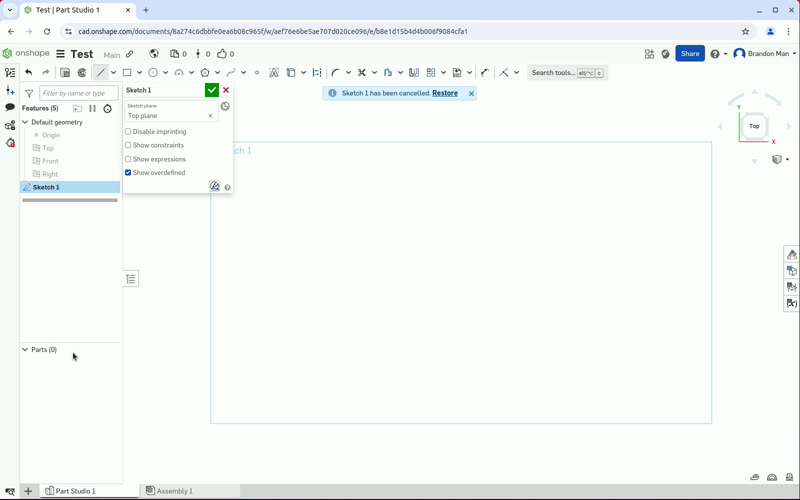
key_down(shift)
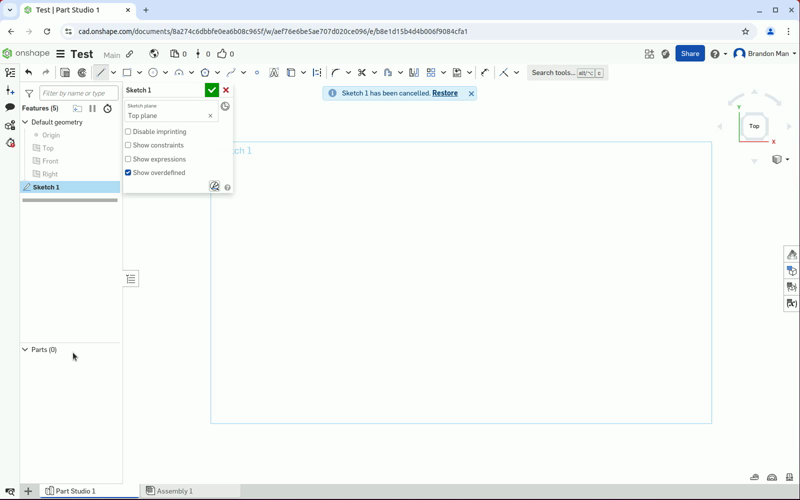
mouse_move(460, 282)
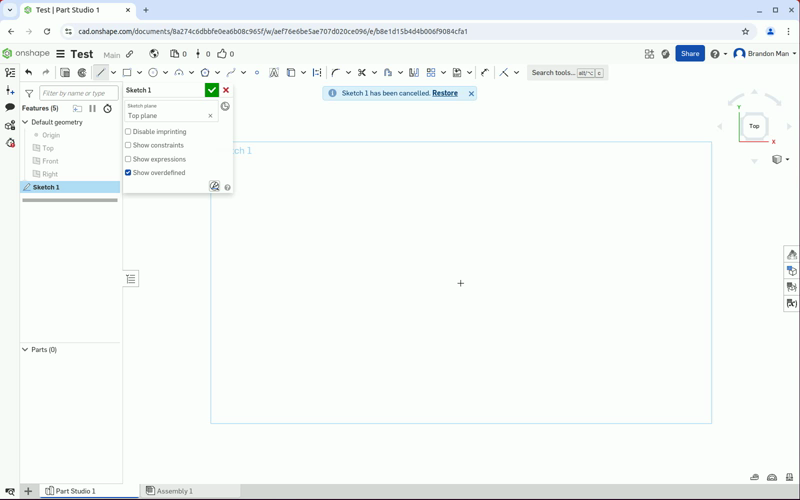
click(460, 282)
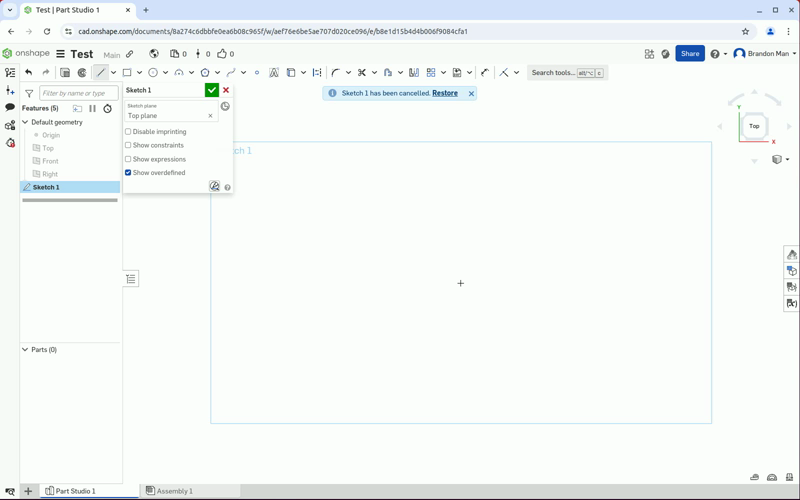
key_up(shift)
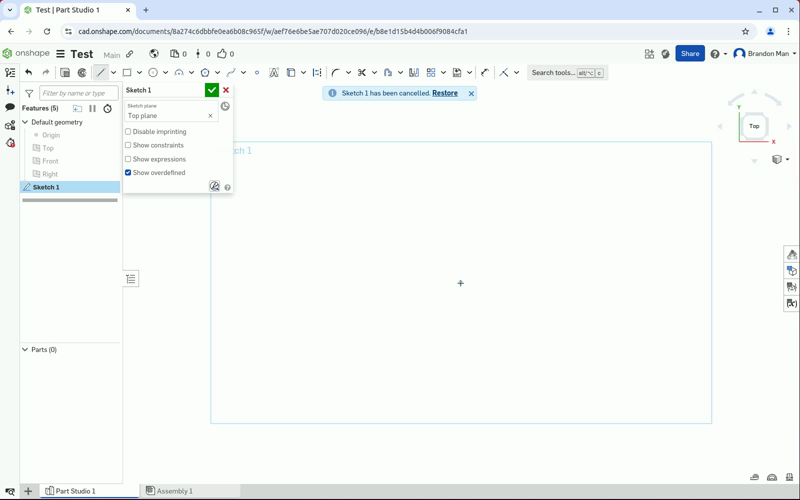
key_down(shift)
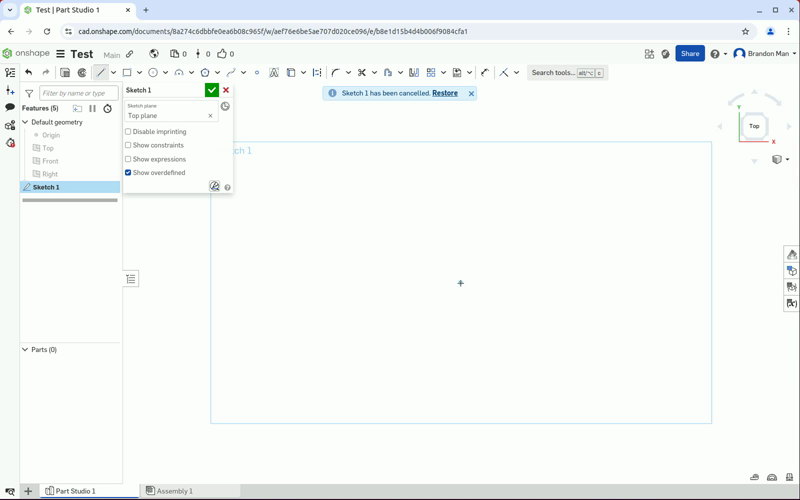
mouse_move(573, 282)
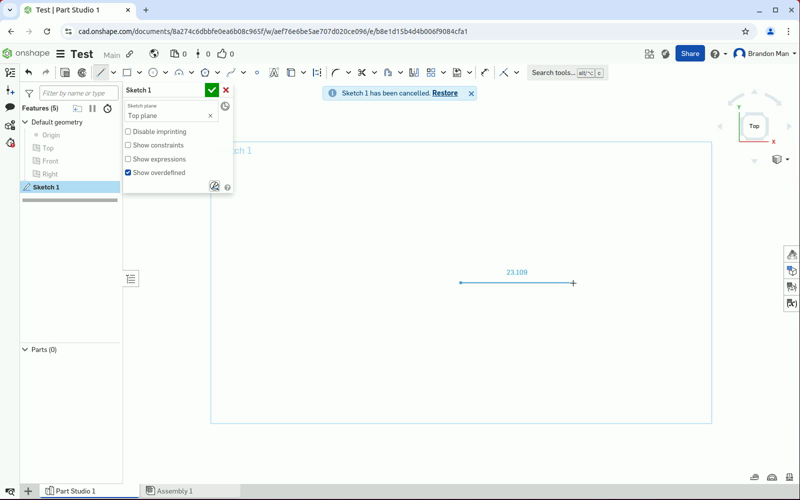
click(573, 282)
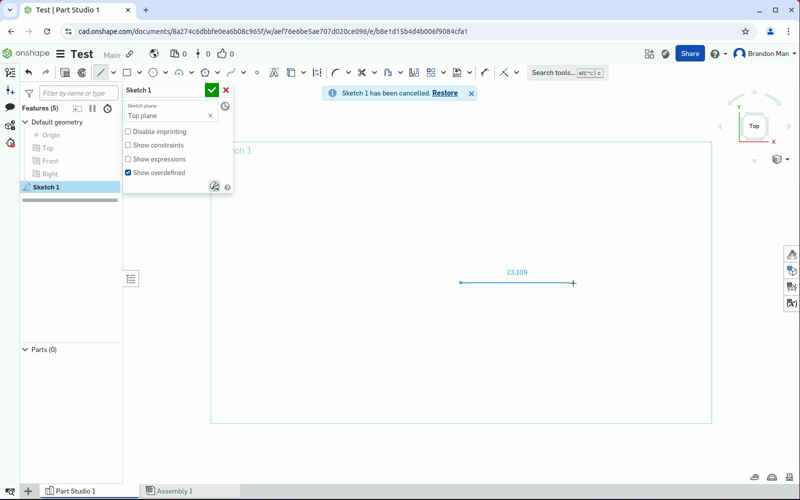
key_up(shift)
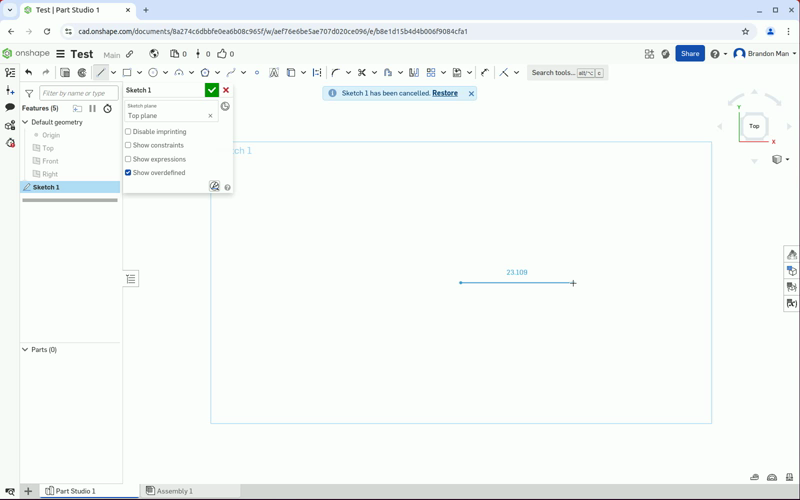
key_down(shift)
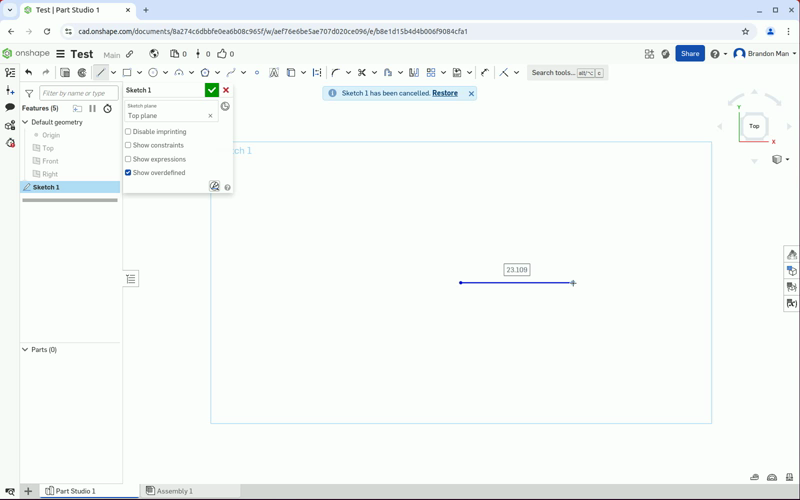
mouse_move(589, 282)
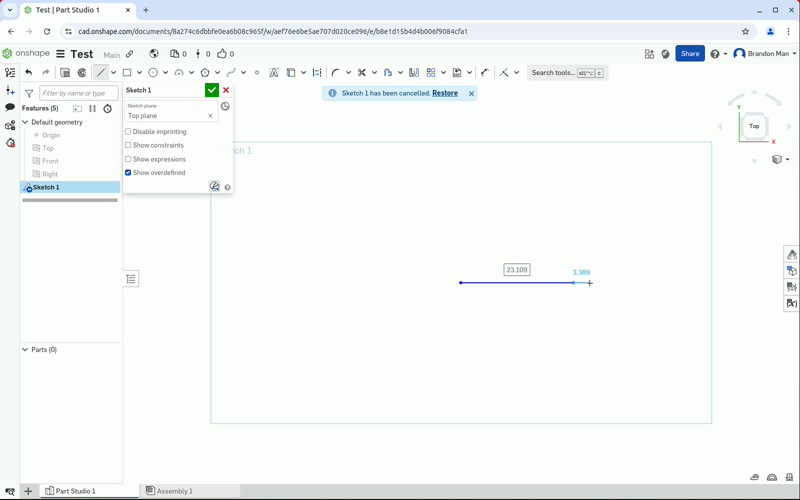
mouse_move(573, 273)
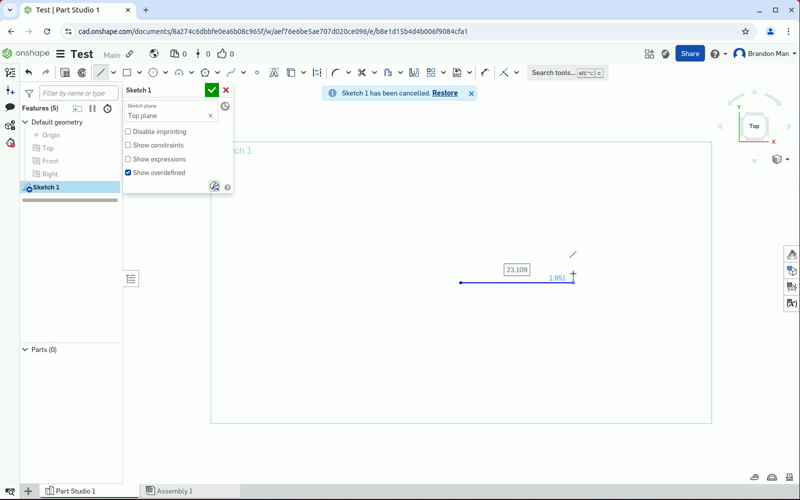
click(573, 273)
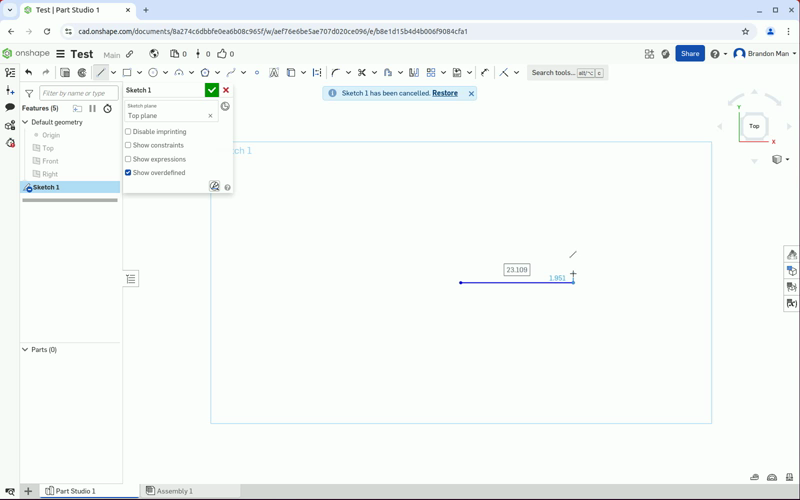
key_up(shift)
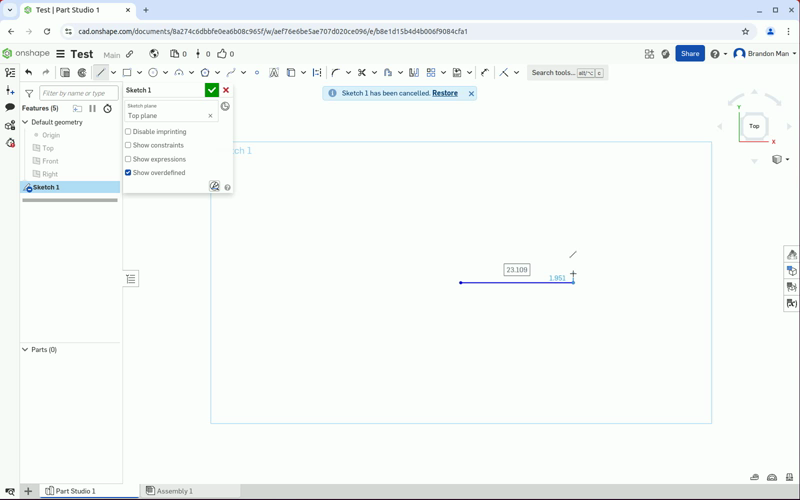
key(esc)
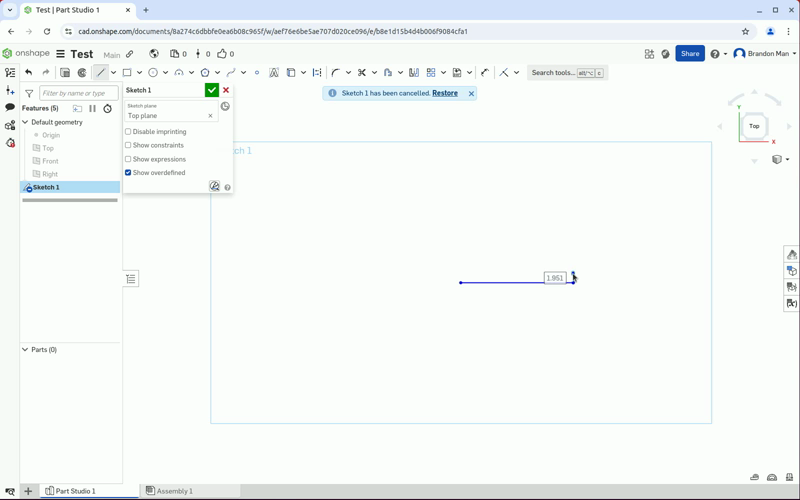
key(a)
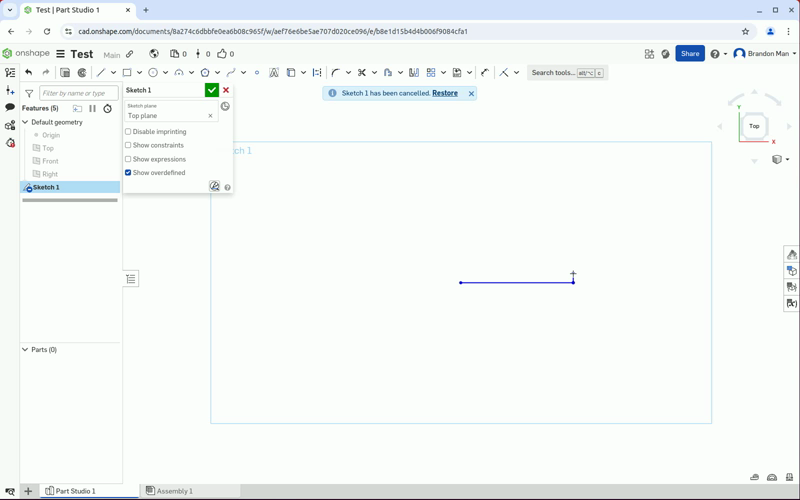
mouse_move(573, 273)
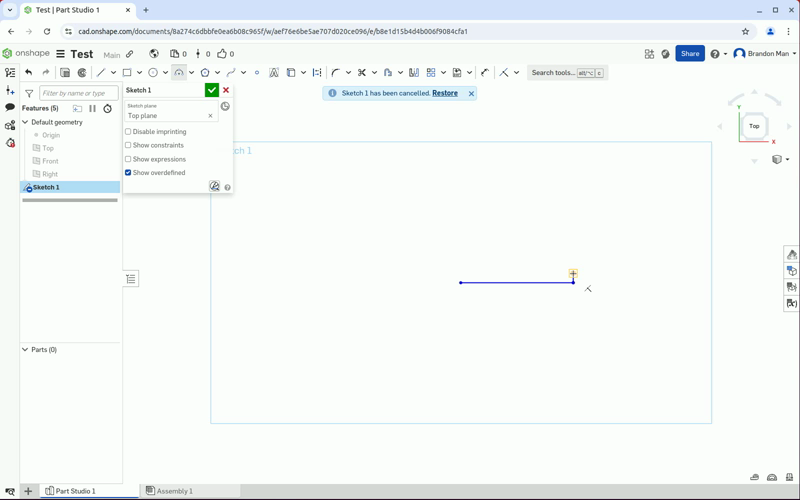
click(573, 273)
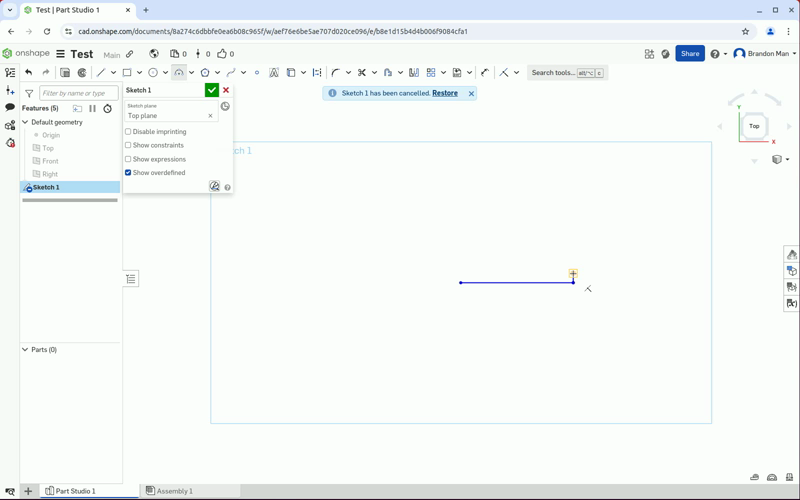
key_down(shift)
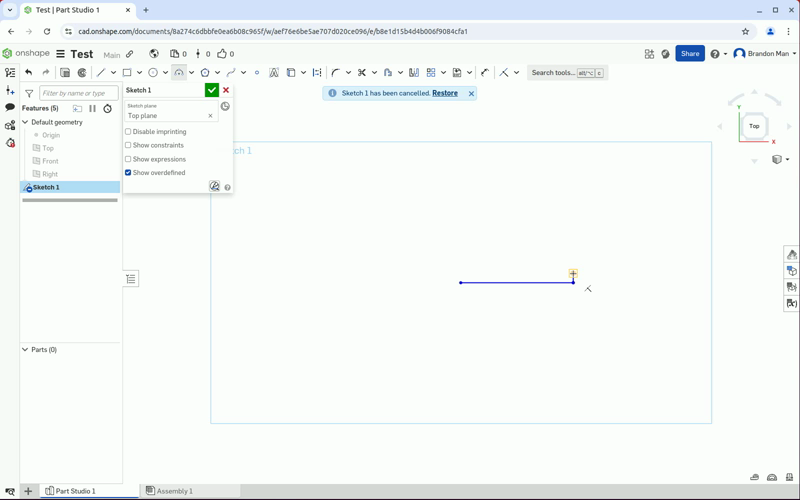
mouse_move(573, 217)
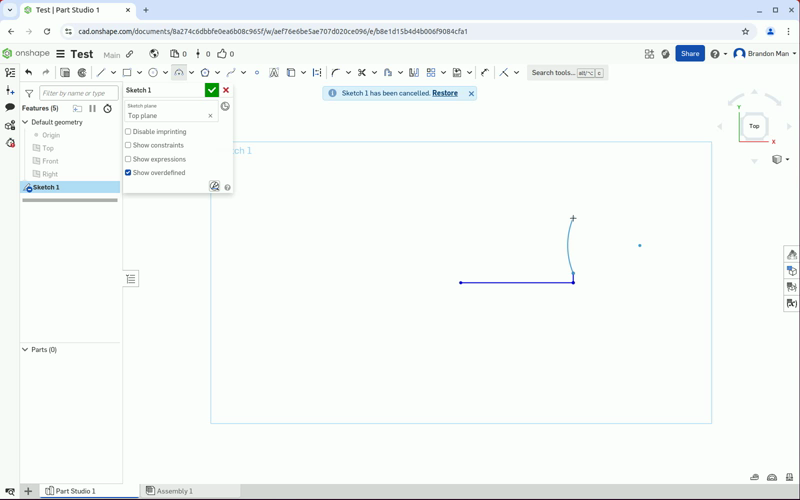
click(573, 217)
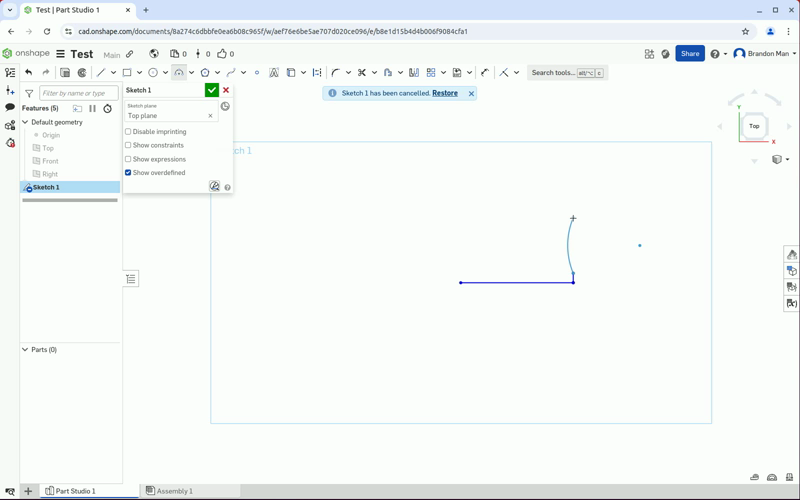
mouse_move(545, 245)
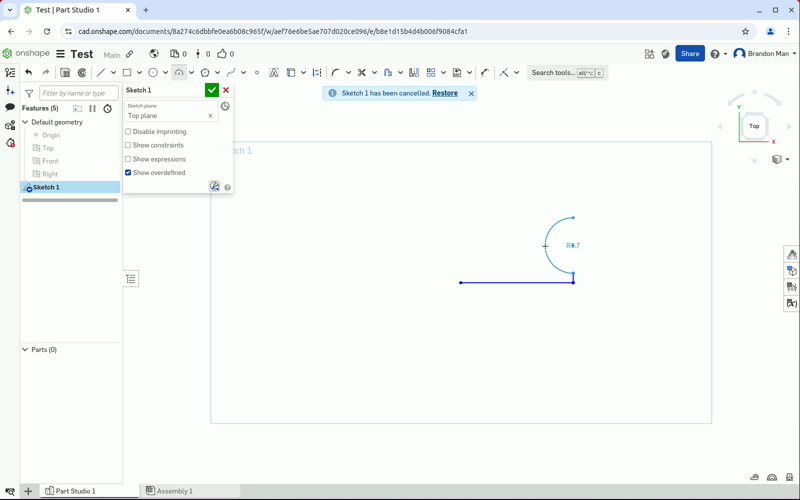
click(545, 245)
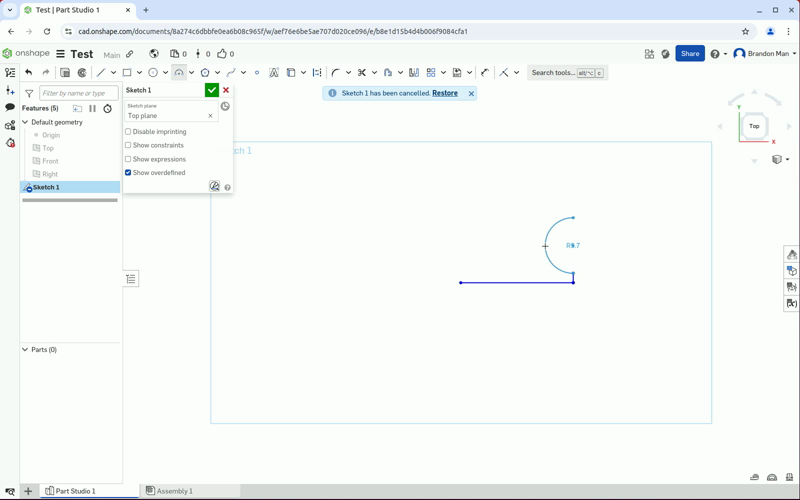
key_up(shift)
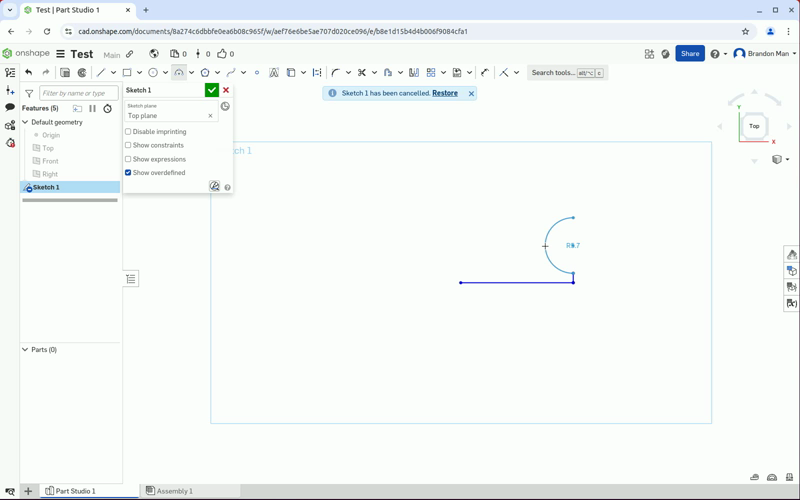
key(esc)
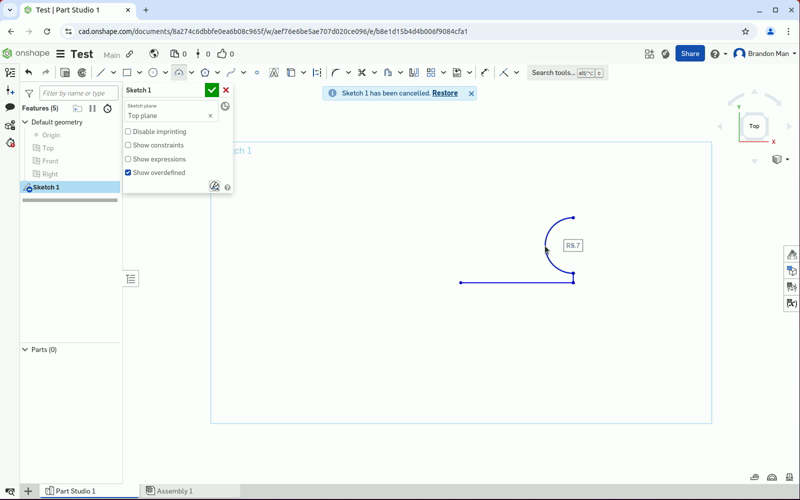
key(l)
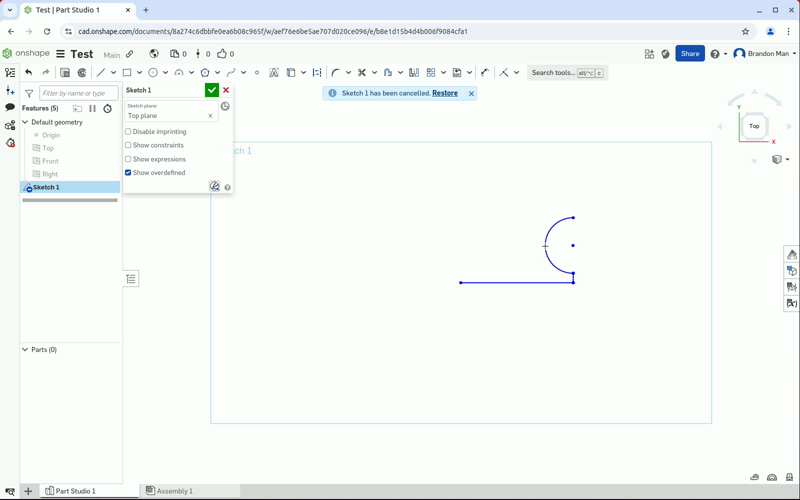
mouse_move(573, 217)
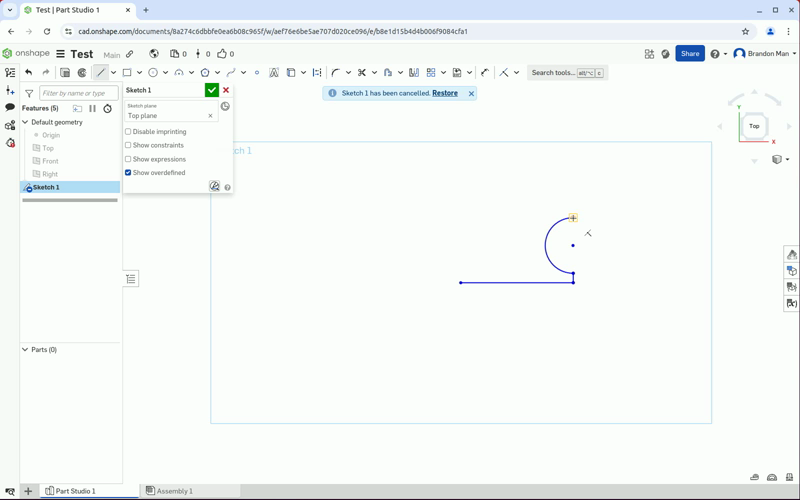
click(573, 217)
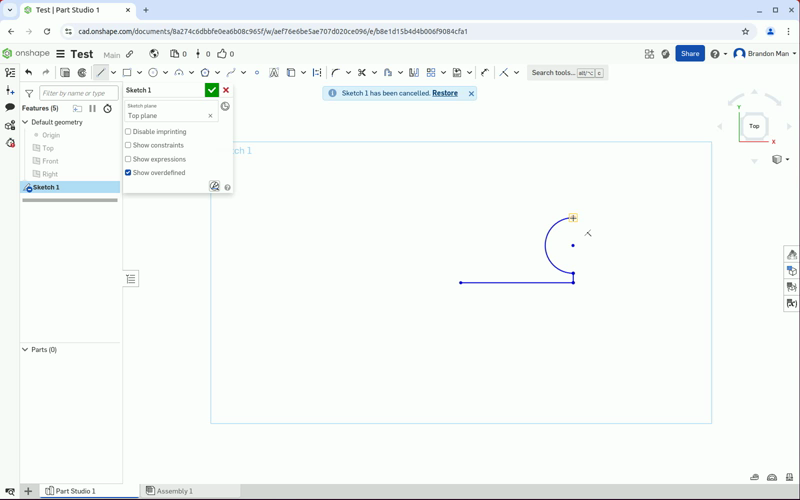
key_down(shift)
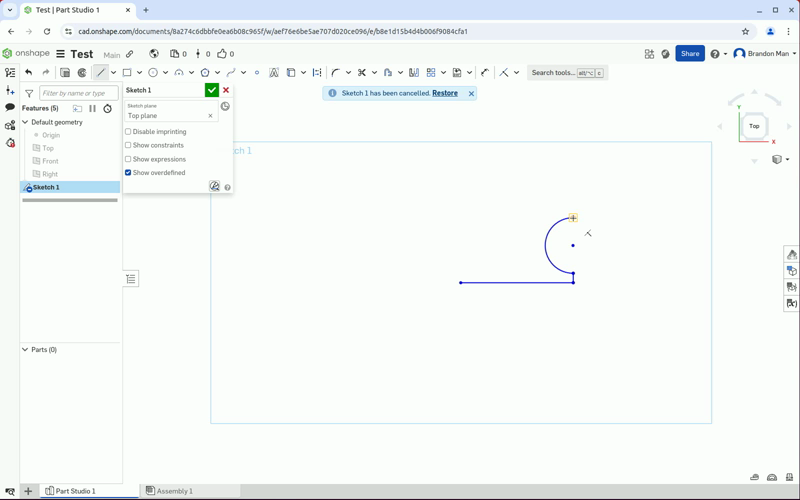
mouse_move(589, 217)
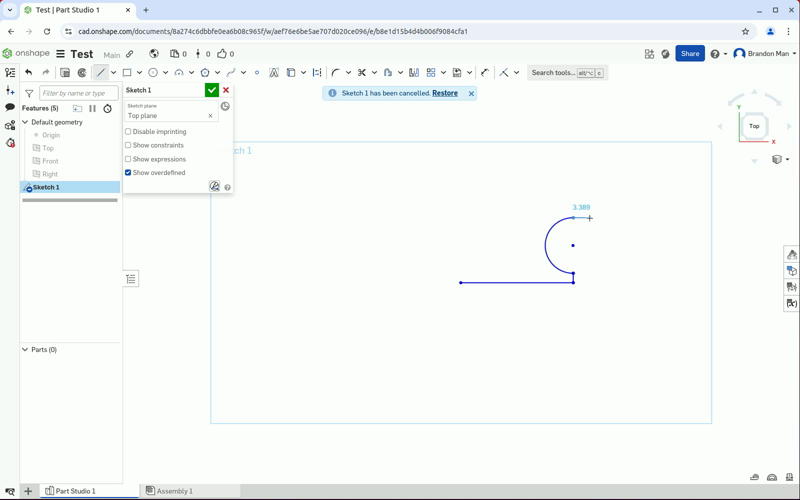
mouse_move(573, 208)
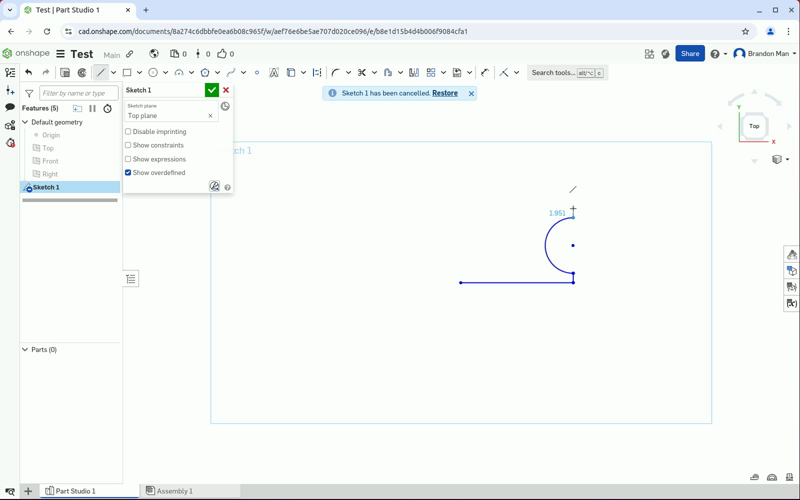
click(573, 208)
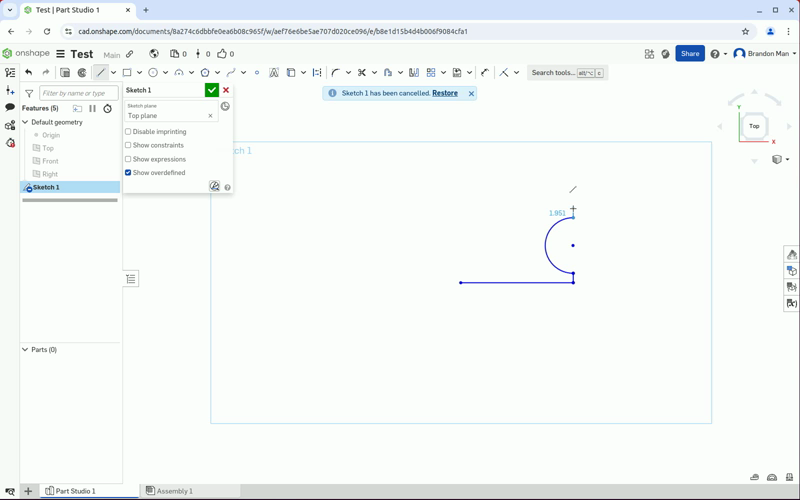
key_up(shift)
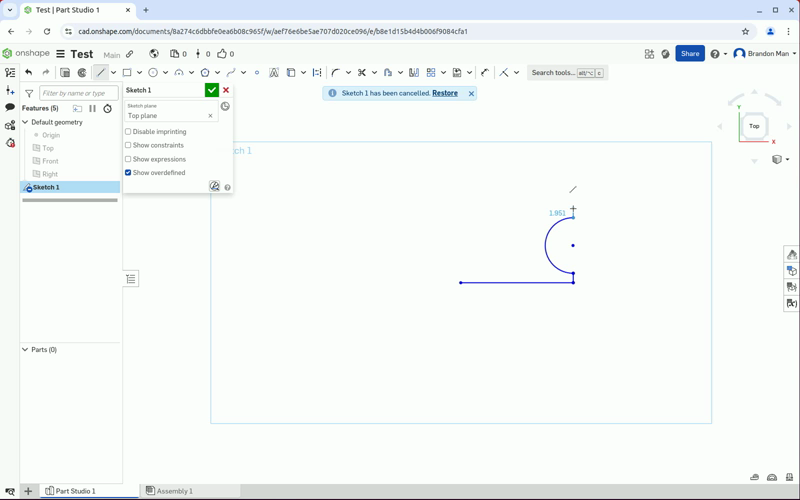
key_down(shift)
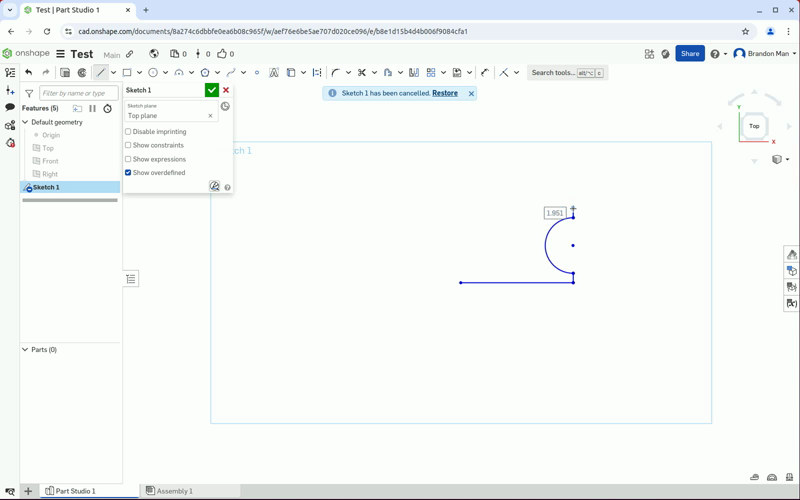
mouse_move(460, 208)
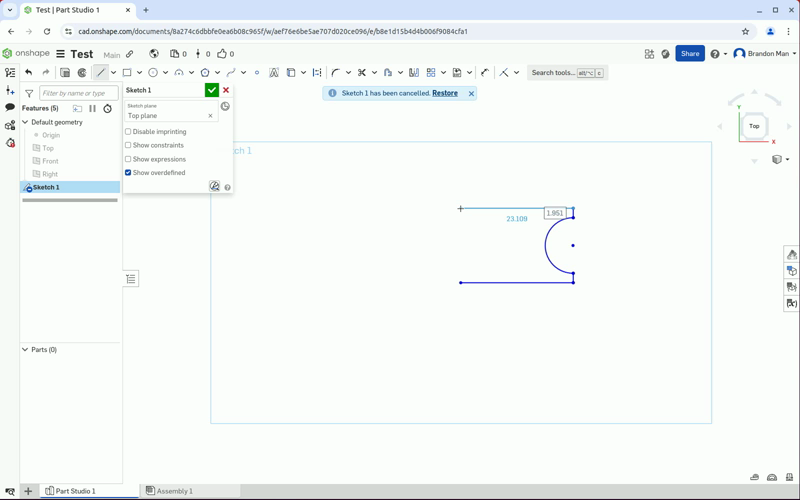
click(460, 208)
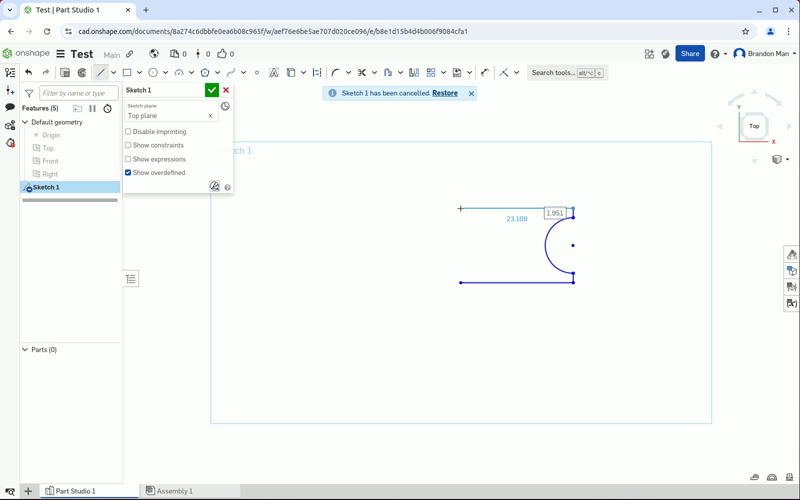
key_up(shift)
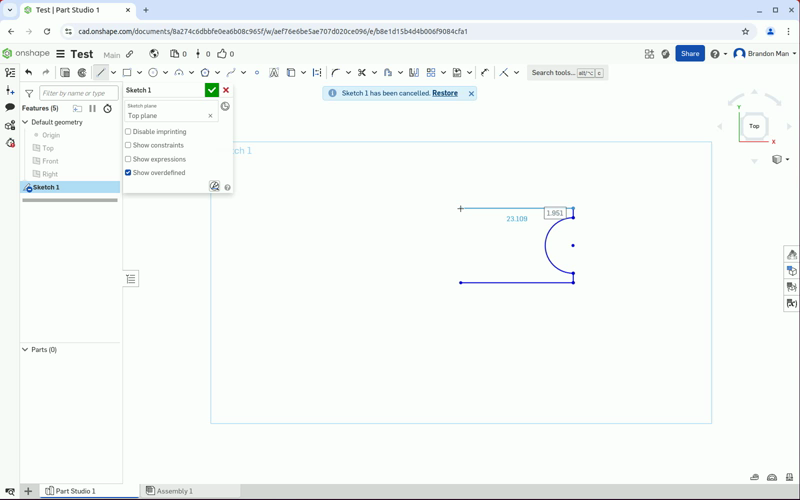
key_down(shift)
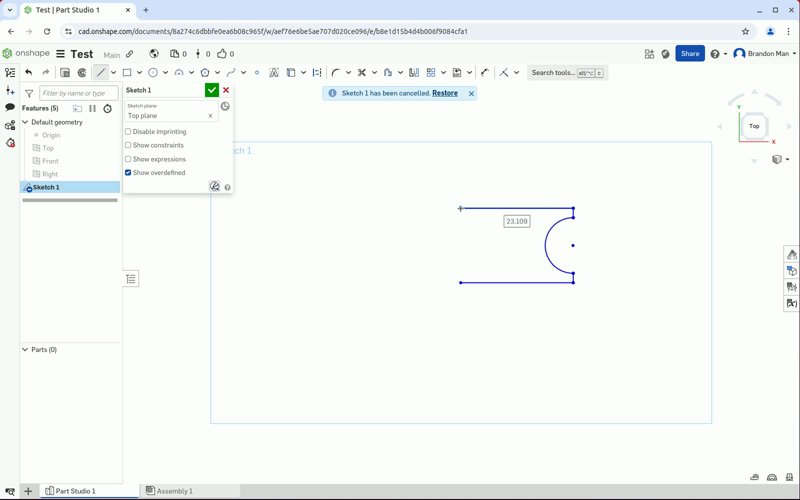
mouse_move(460, 282)
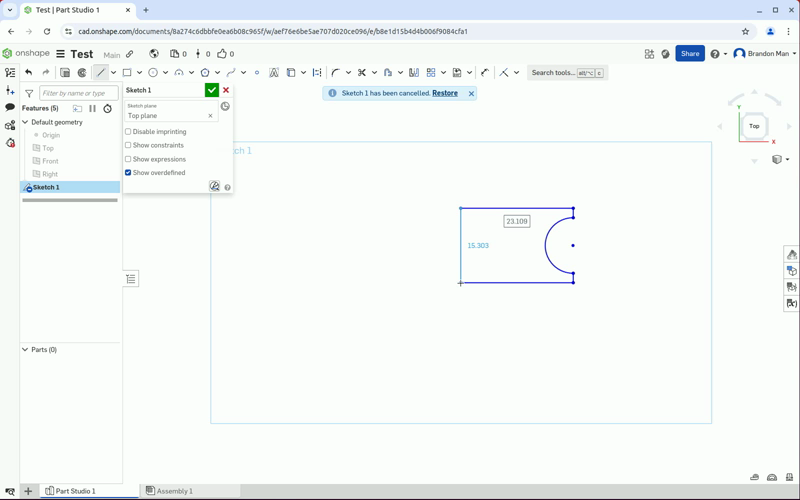
key_up(shift)
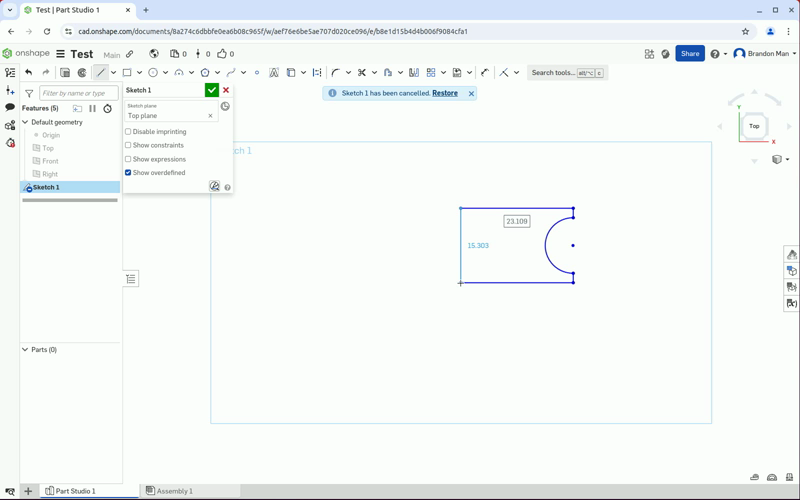
click(460, 282)
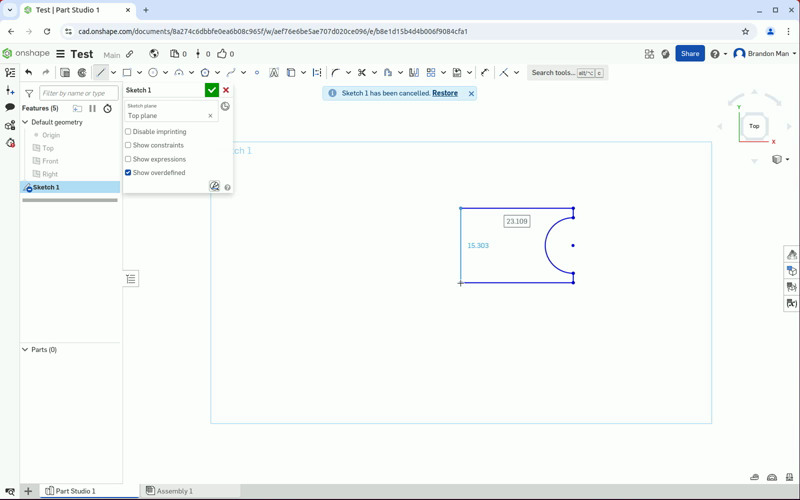
key(esc)
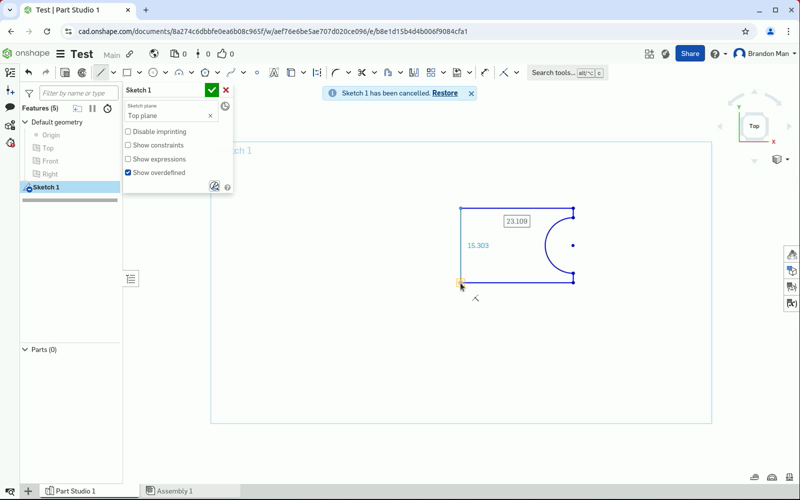
mouse_move(565, 275)
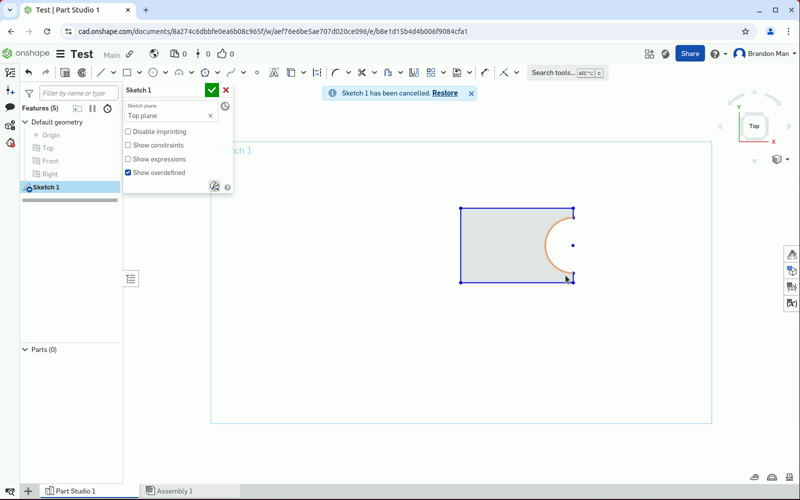
scroll(6)
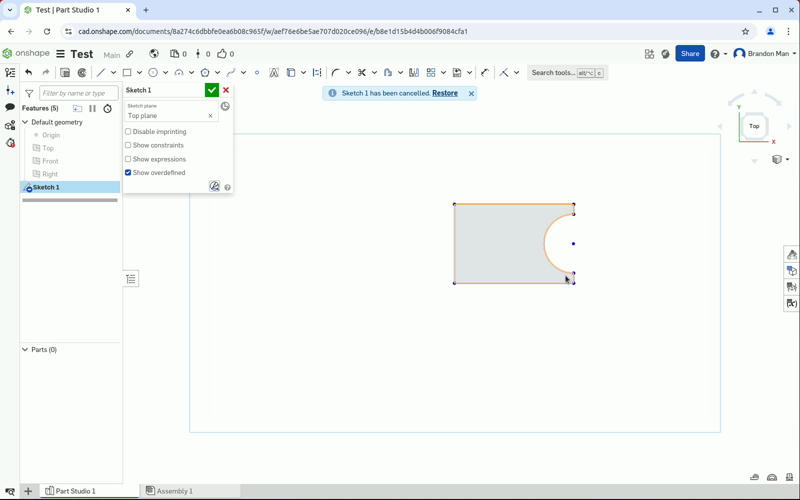
scroll(6)
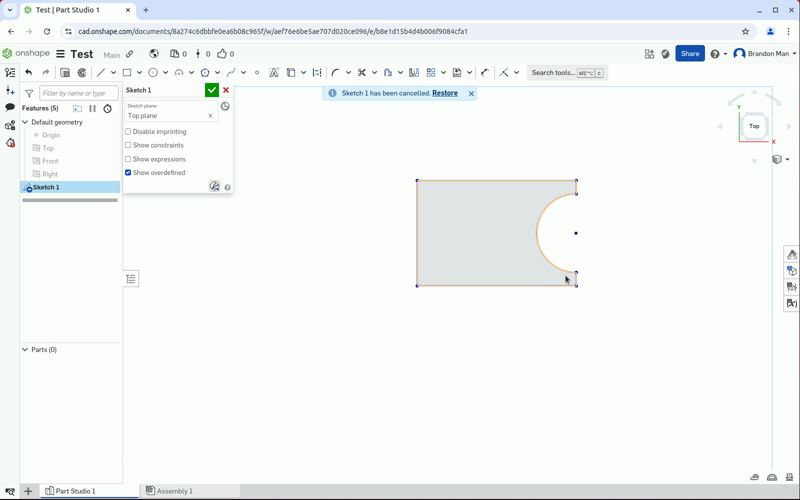
scroll(6)
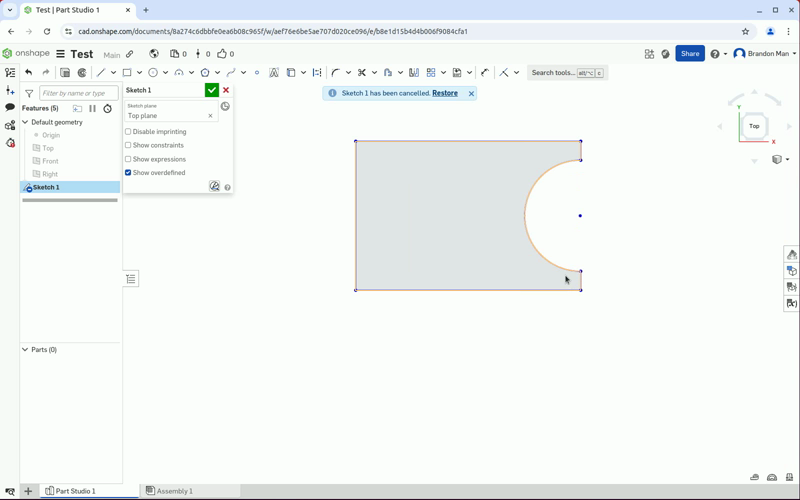
scroll(6)
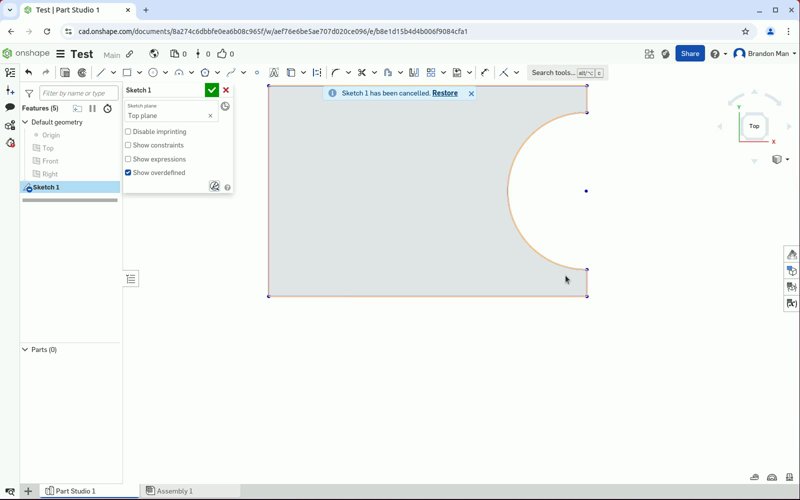
scroll(6)
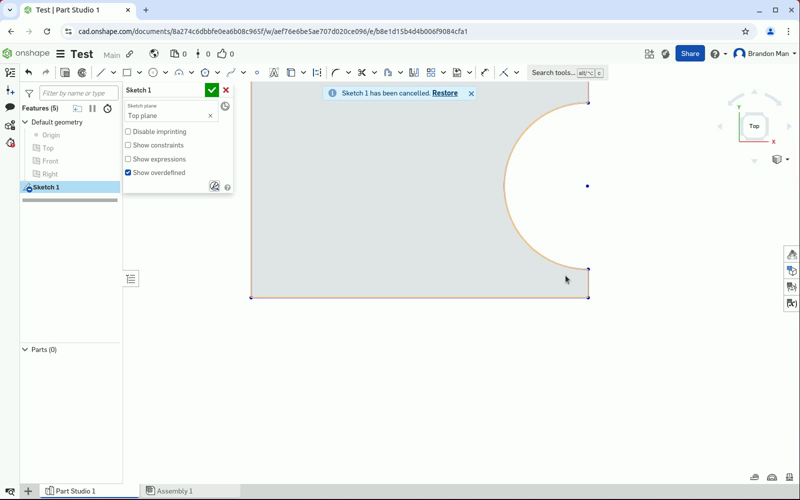
scroll(6)
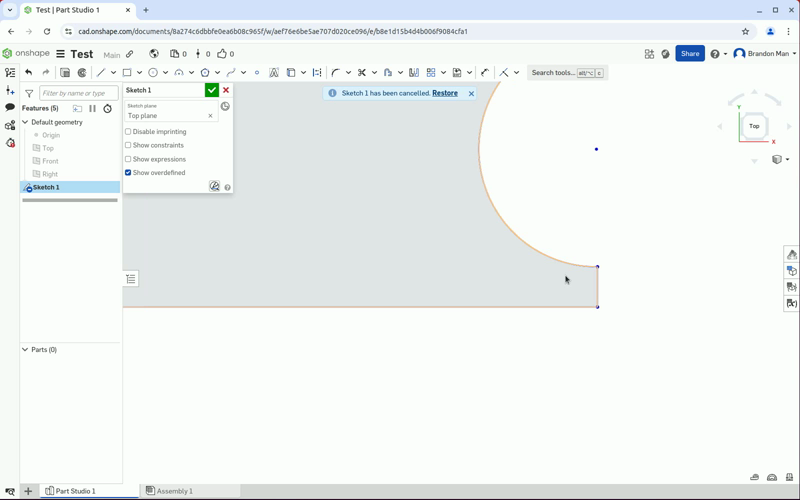
scroll(6)
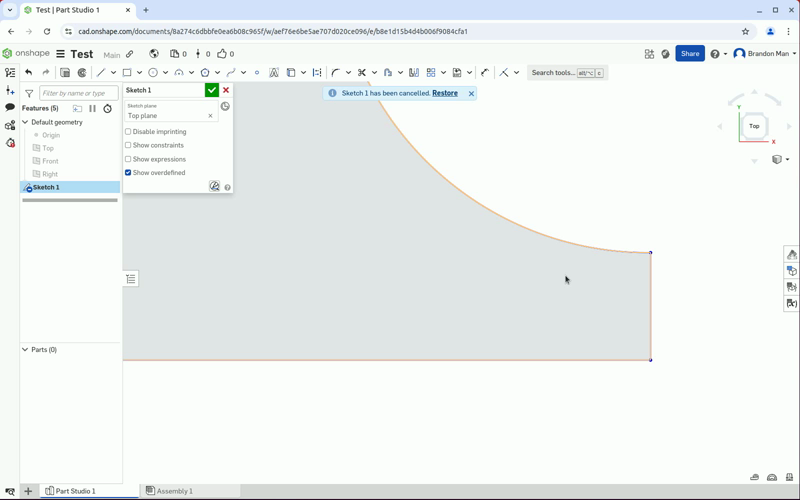
click(565, 275)
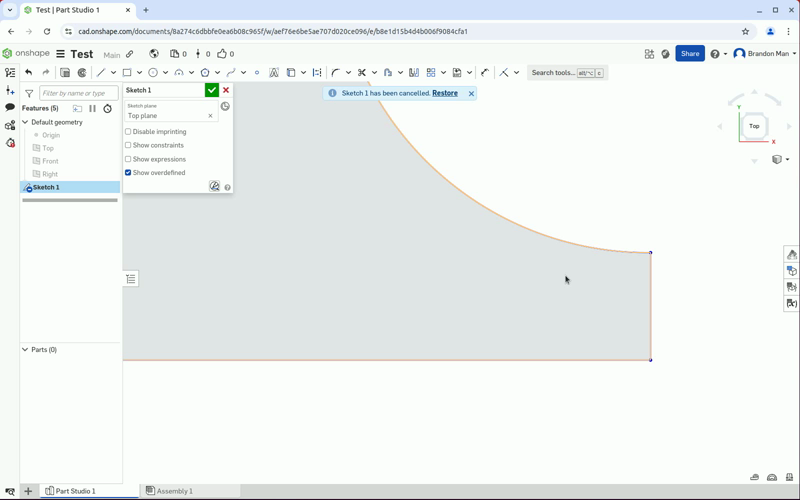
scroll(-6)
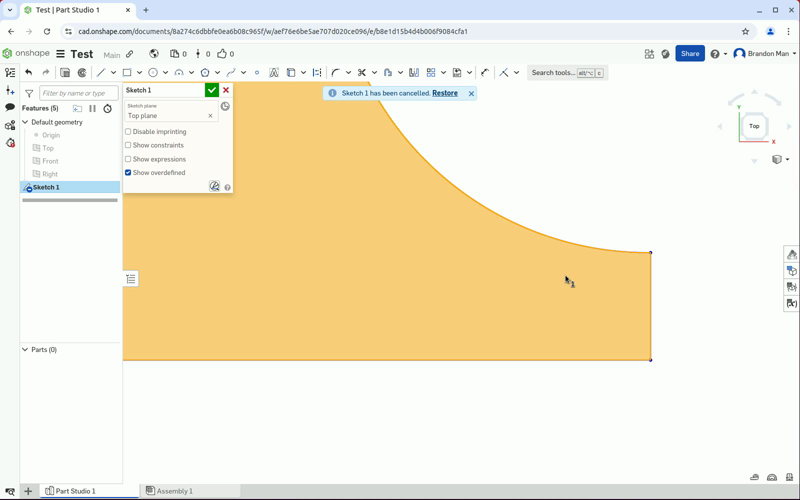
scroll(-6)
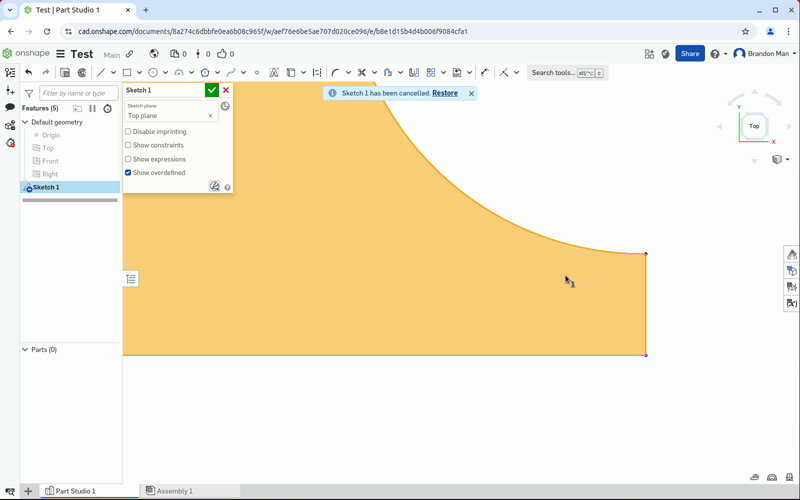
scroll(-6)
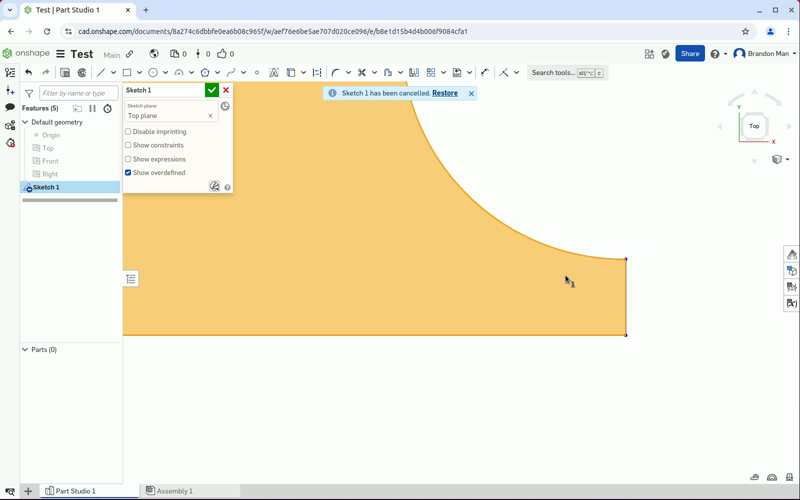
scroll(-6)
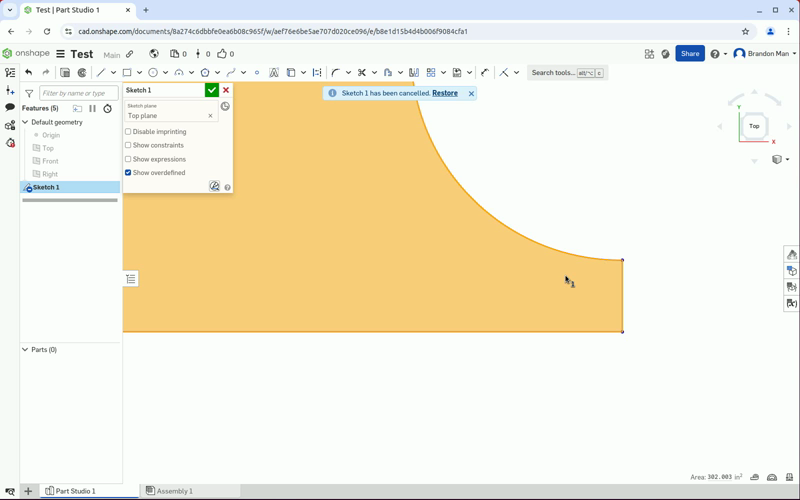
scroll(-6)
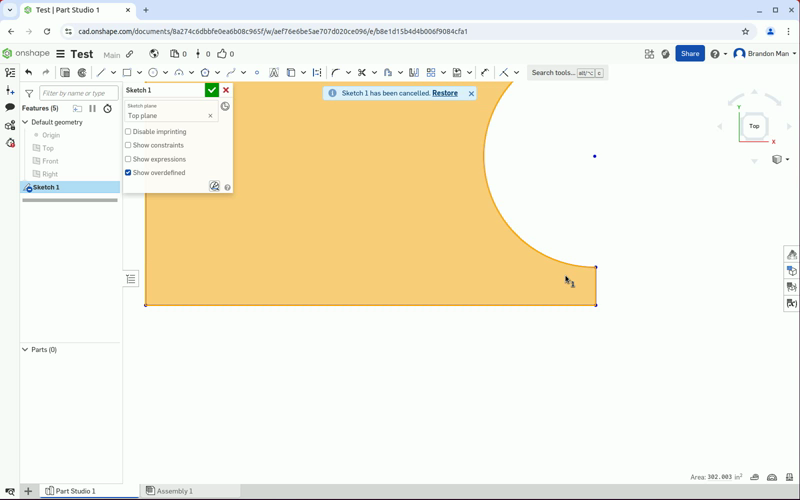
scroll(-6)
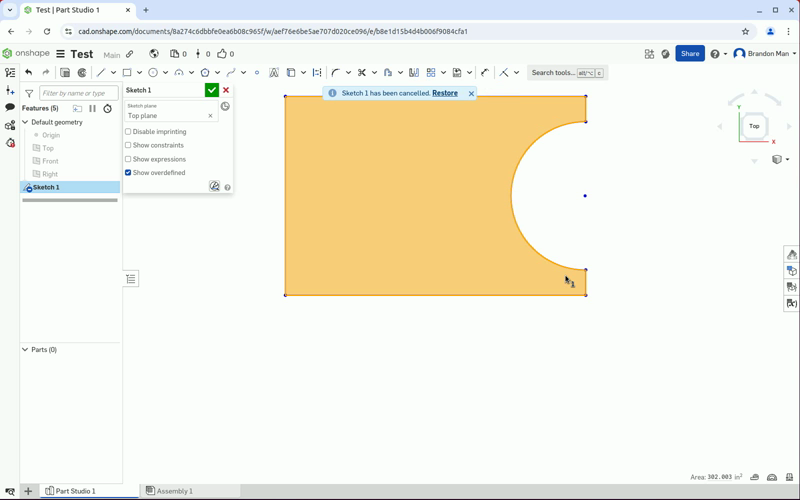
scroll(-6)
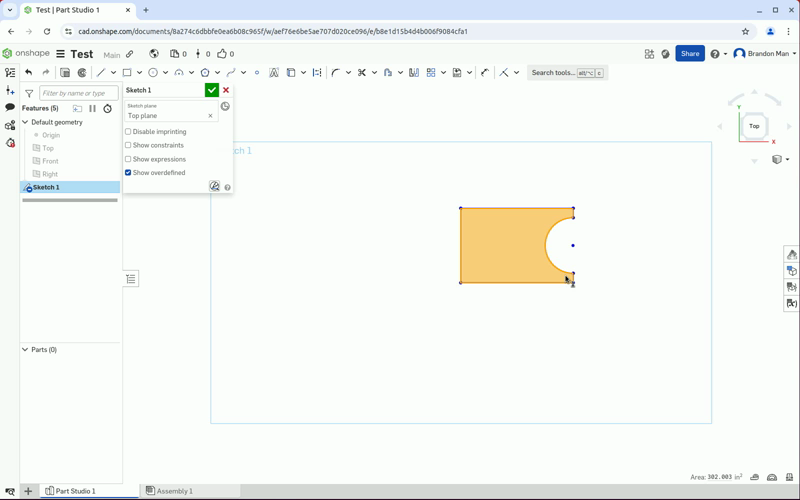
mouse_move(73, 352)
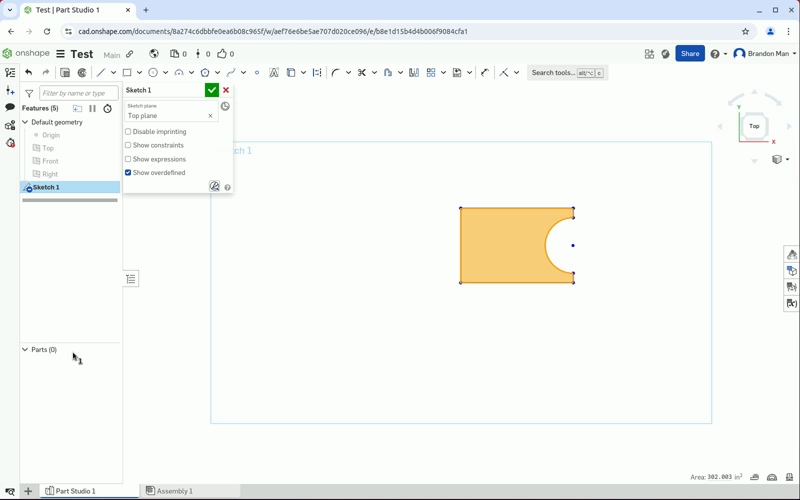
key(shift+y)
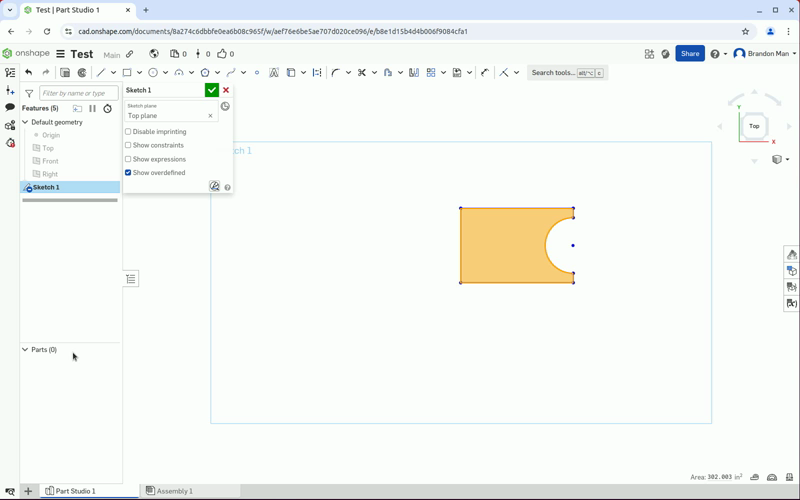
key(shift+e)
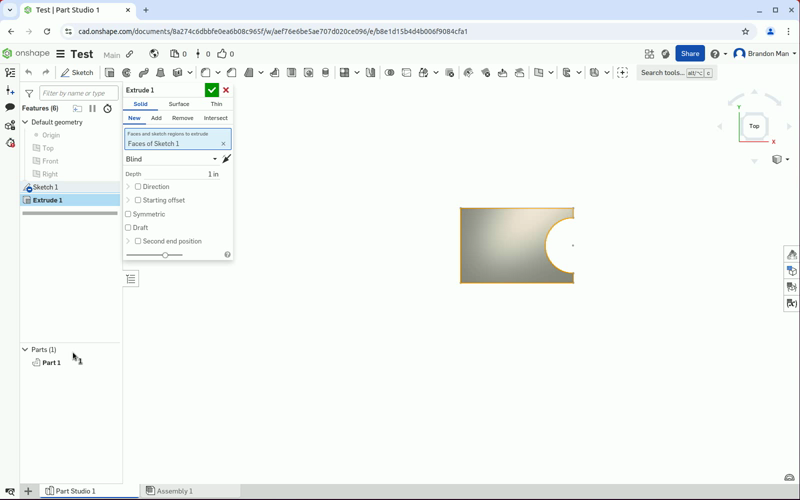
mouse_move(143, 106)
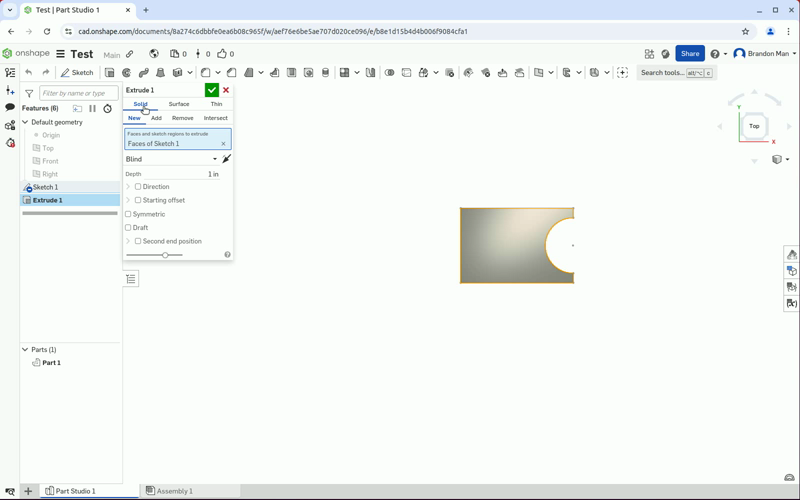
click(143, 106)
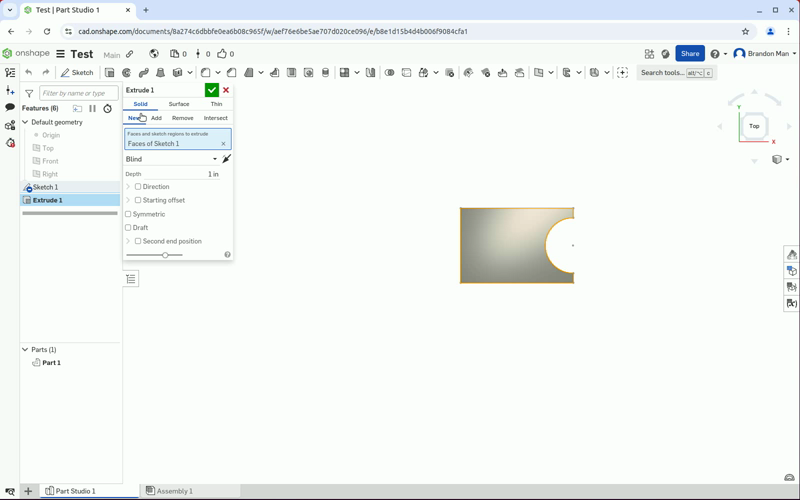
mouse_move(137, 120)
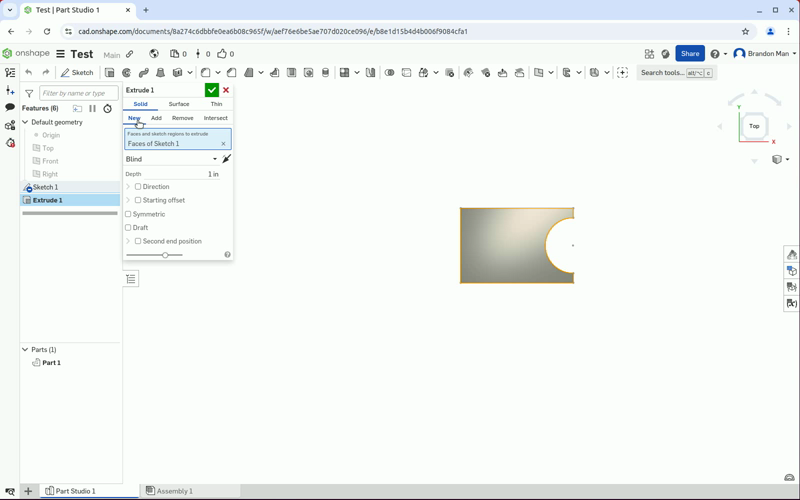
click(137, 120)
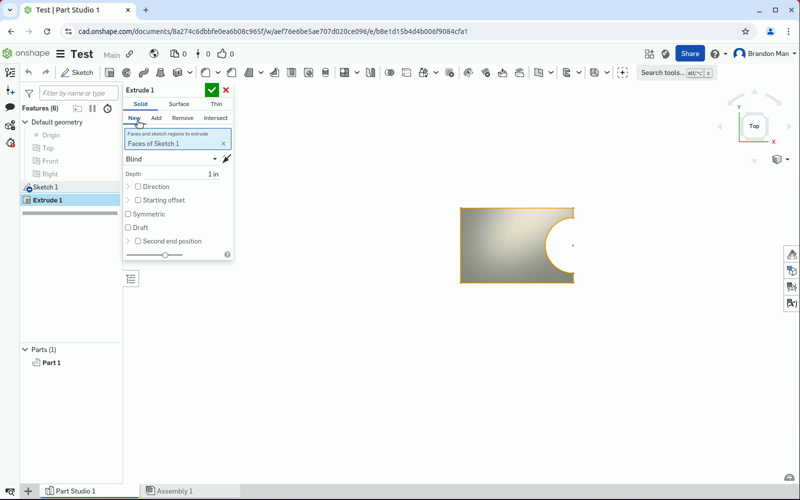
key(tab, 4)
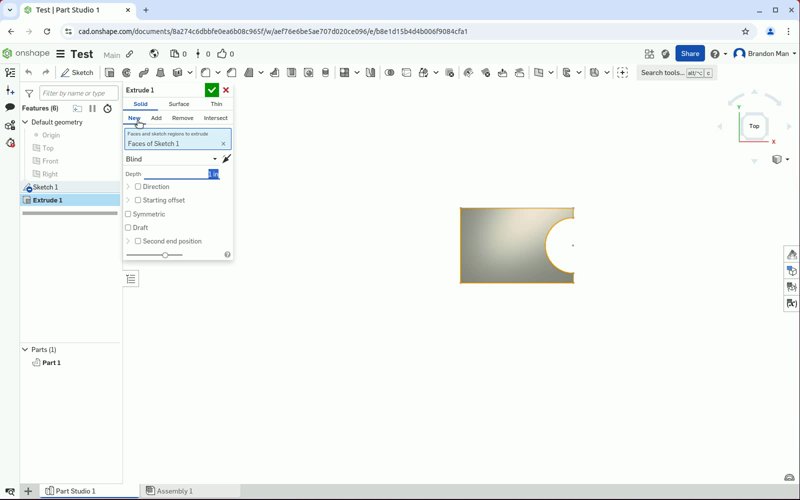
text(7.703)
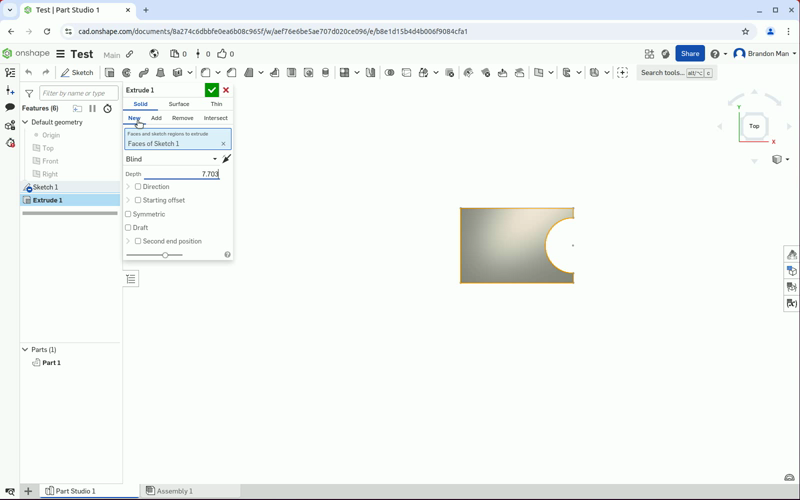
key(enter)
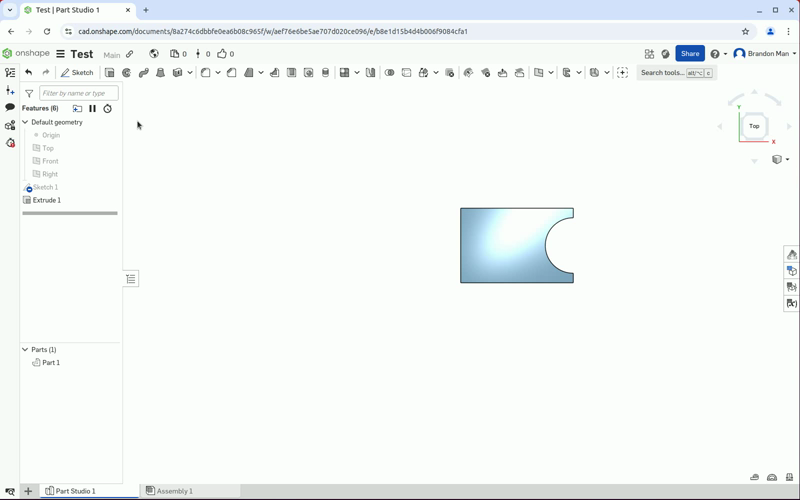
key(shift+h)
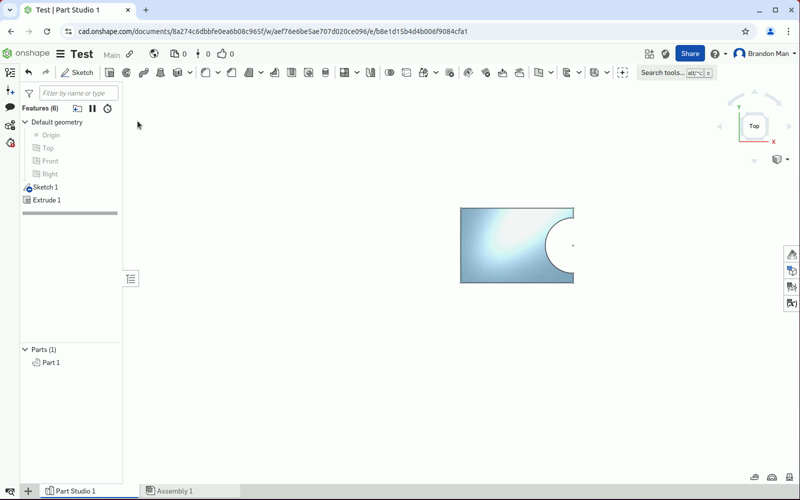
key(shift+h)
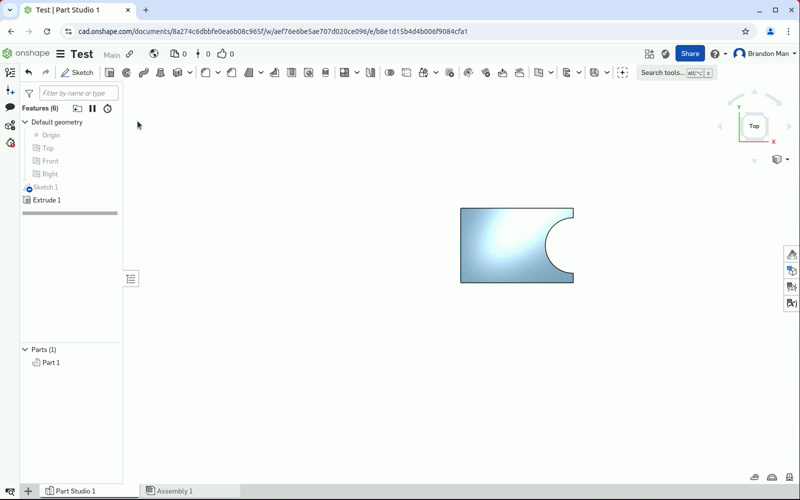
mouse_move(73, 189)
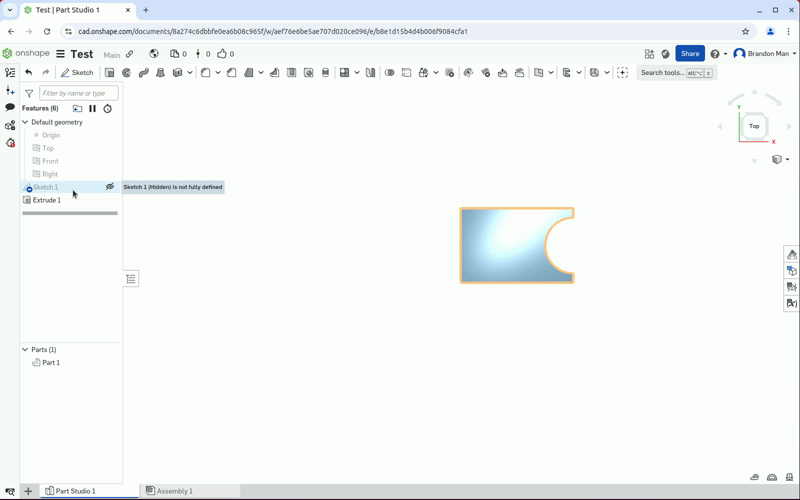
click(73, 189)
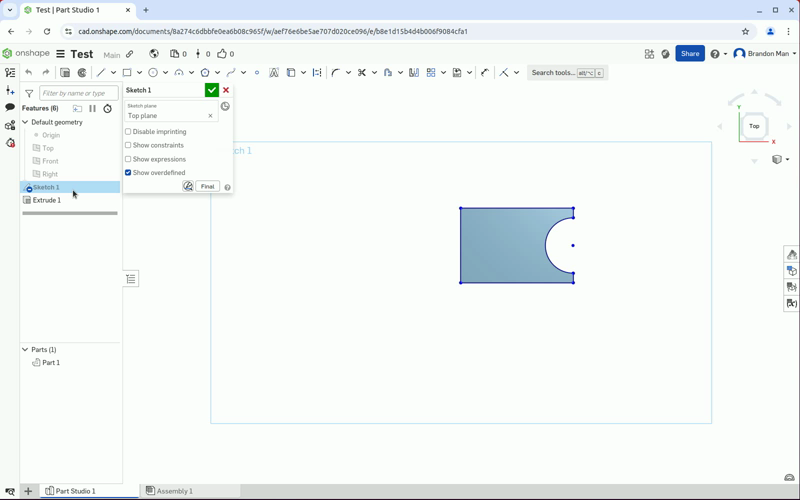
mouse_move(229, 92)
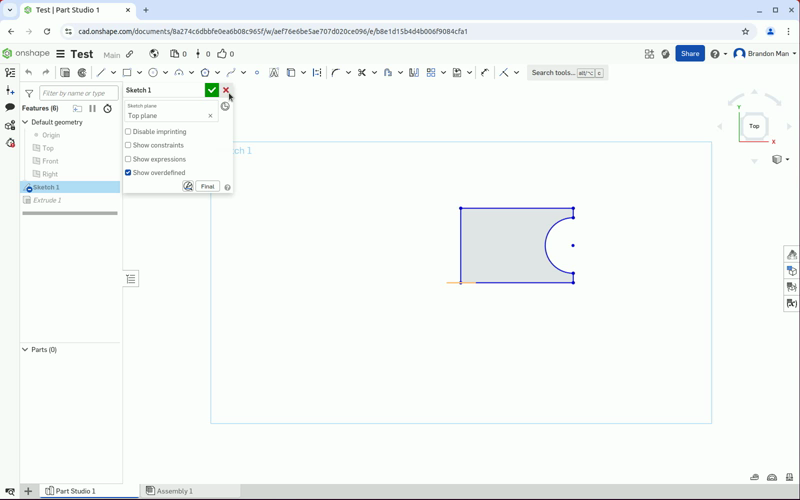
click(229, 92)
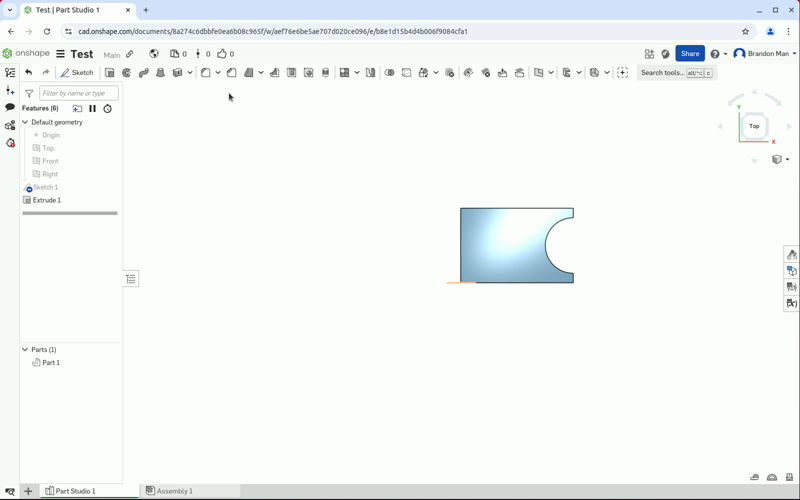
mouse_move(541, 75)
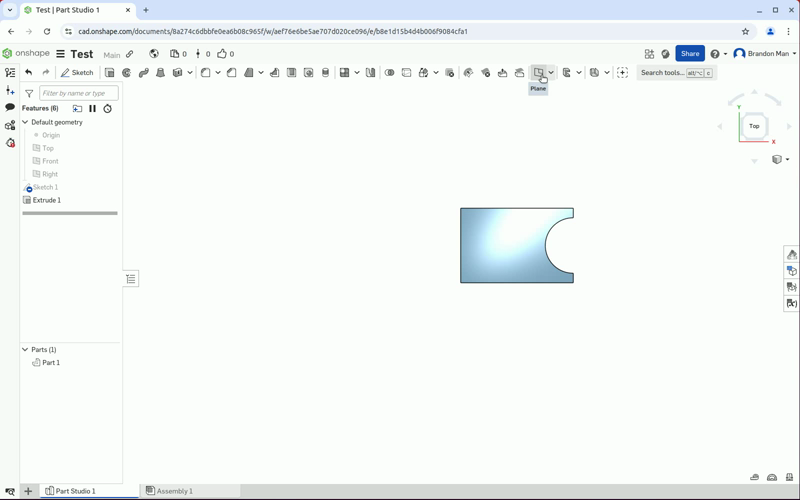
click(541, 75)
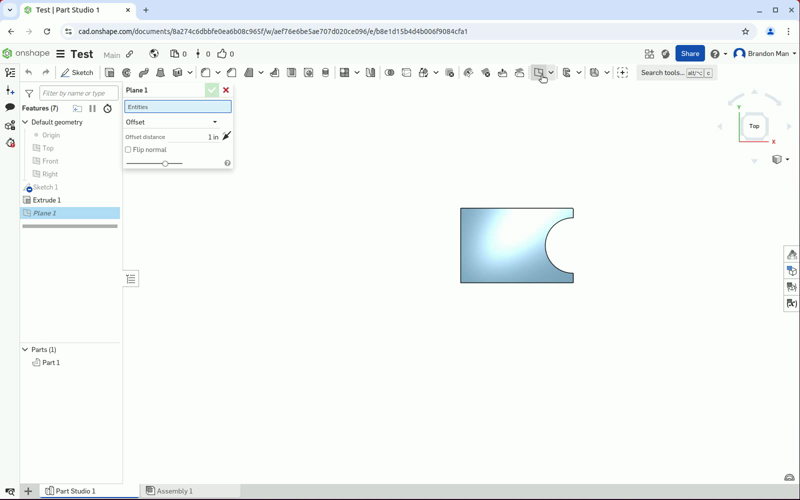
mouse_move(73, 150)
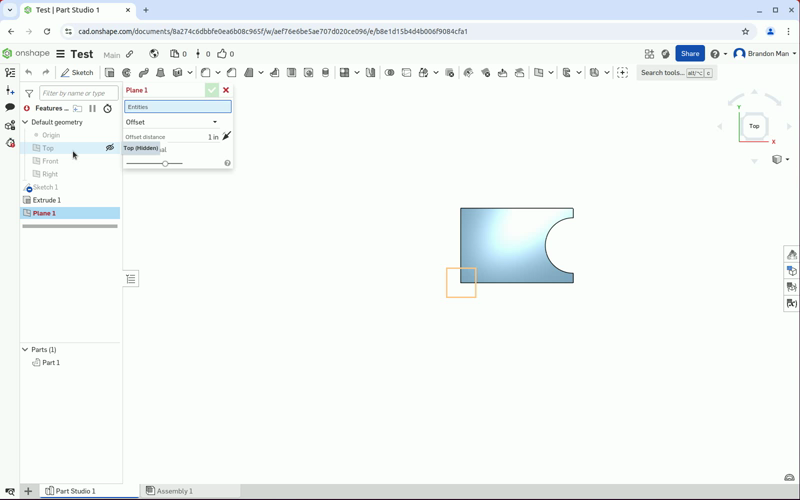
click(73, 150)
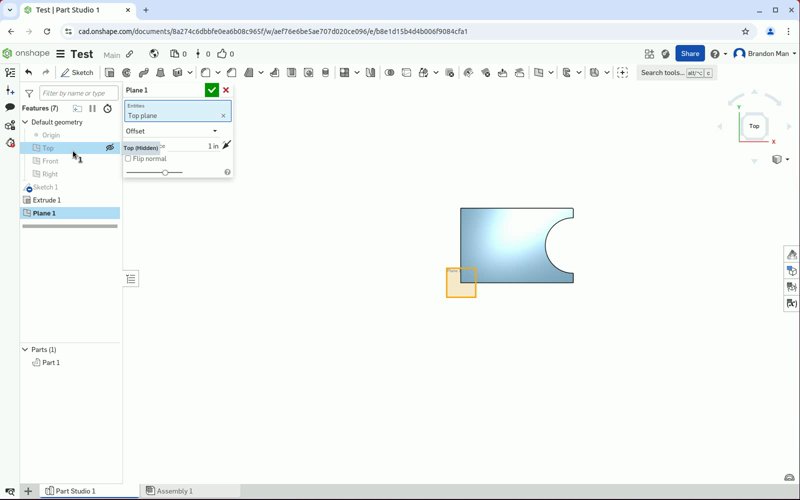
key(tab, 2)
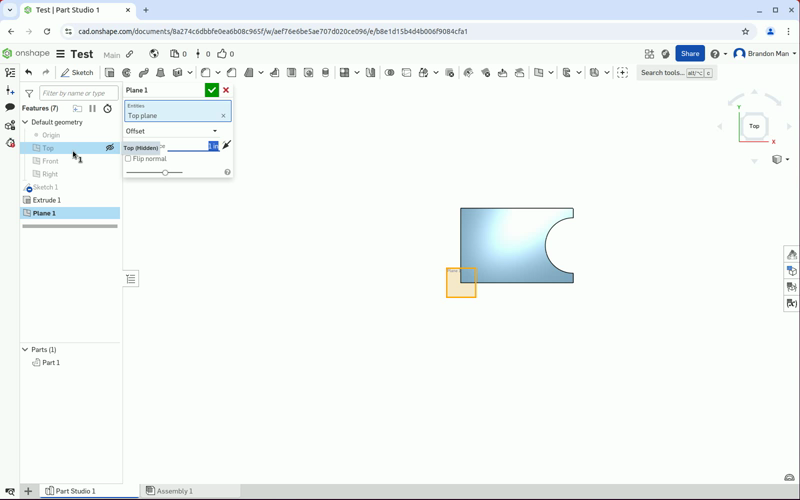
text(7.703)
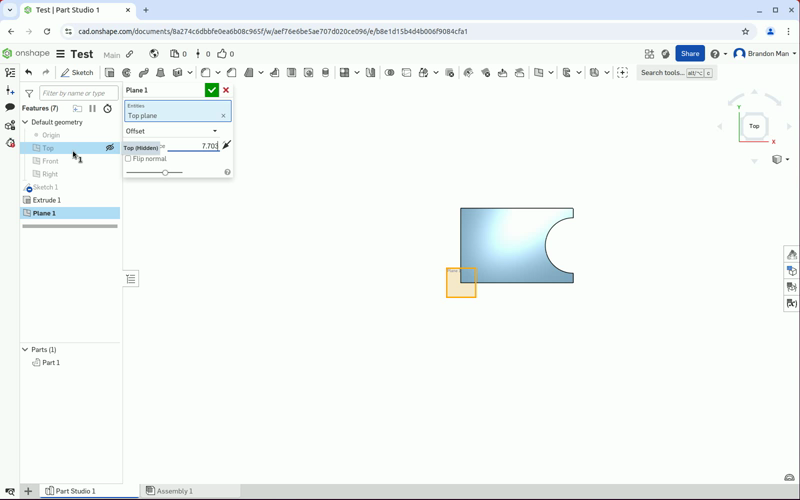
key(enter, 2)
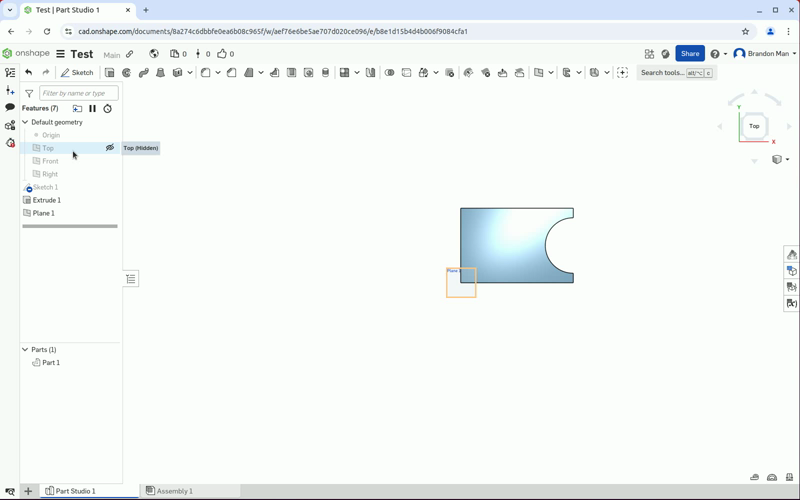
key(shift+s)
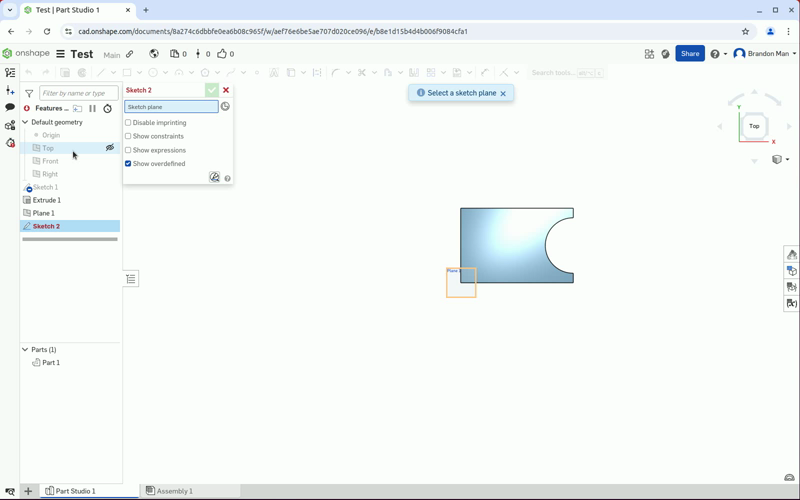
mouse_move(73, 215)
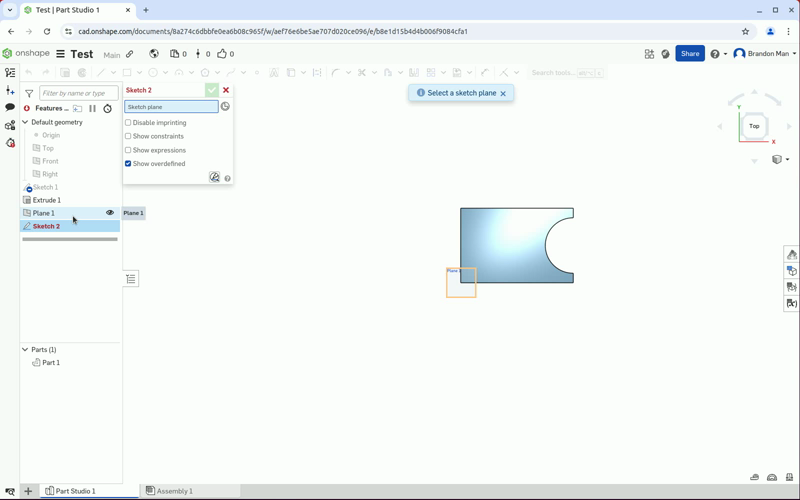
click(73, 215)
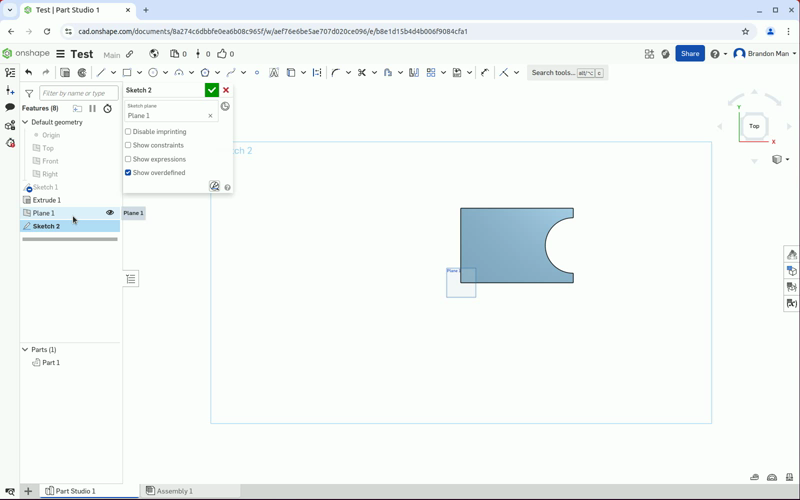
mouse_move(73, 352)
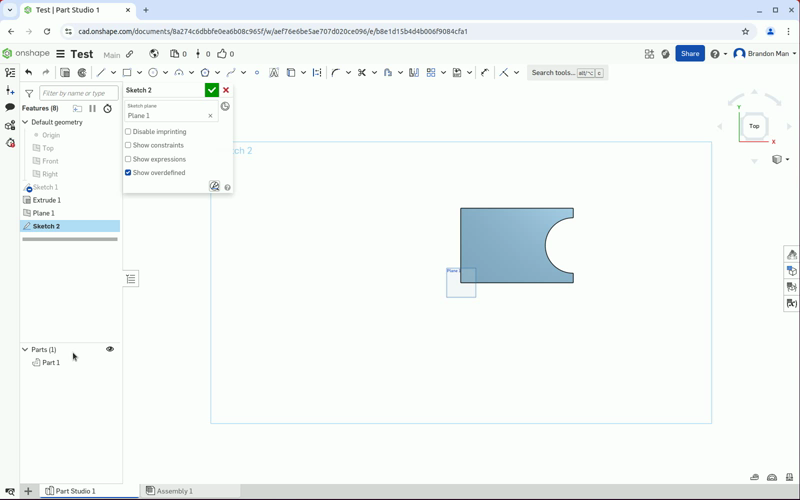
key(y)
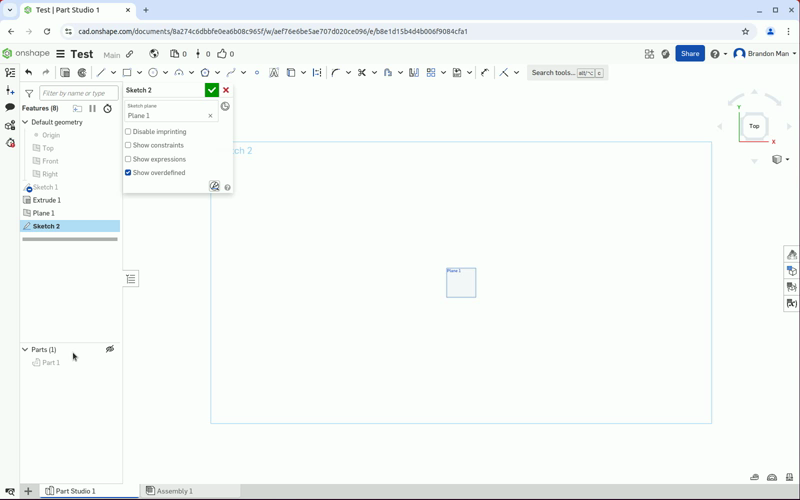
key(l)
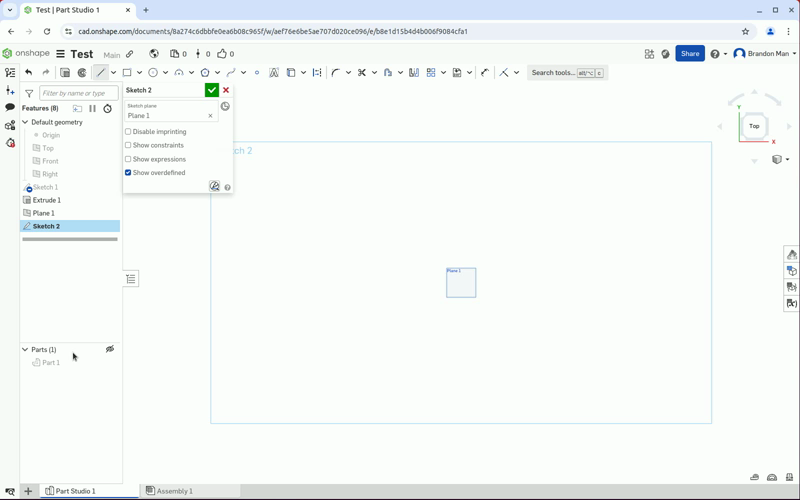
key_down(shift)
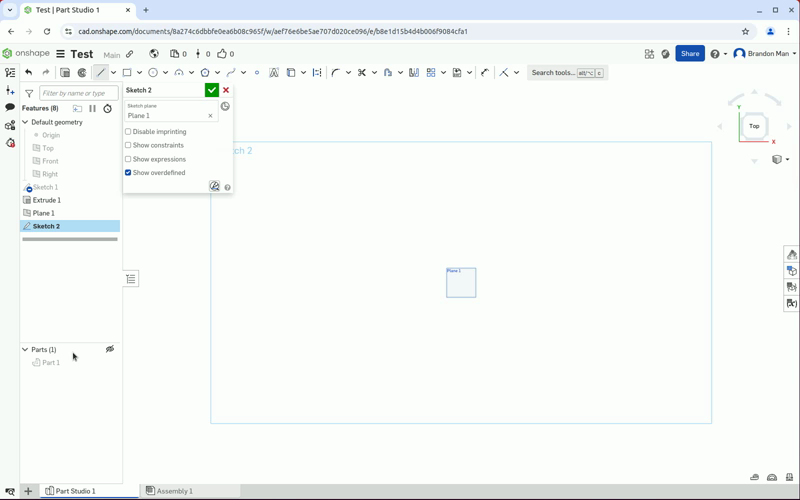
mouse_move(460, 232)
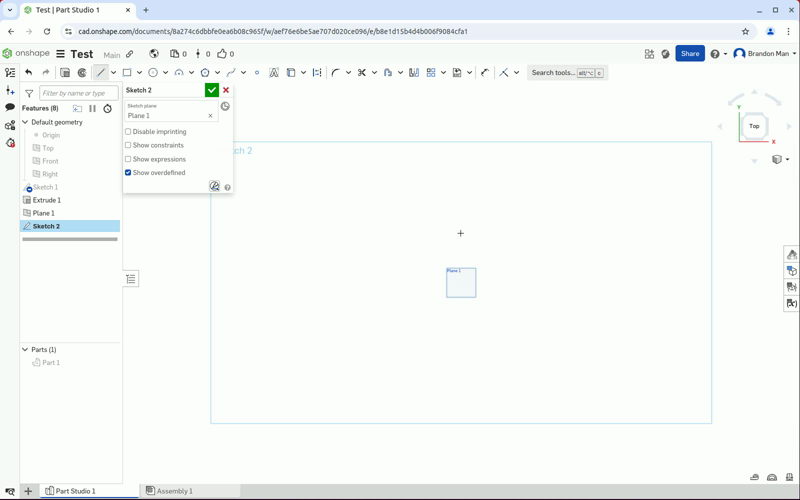
click(460, 232)
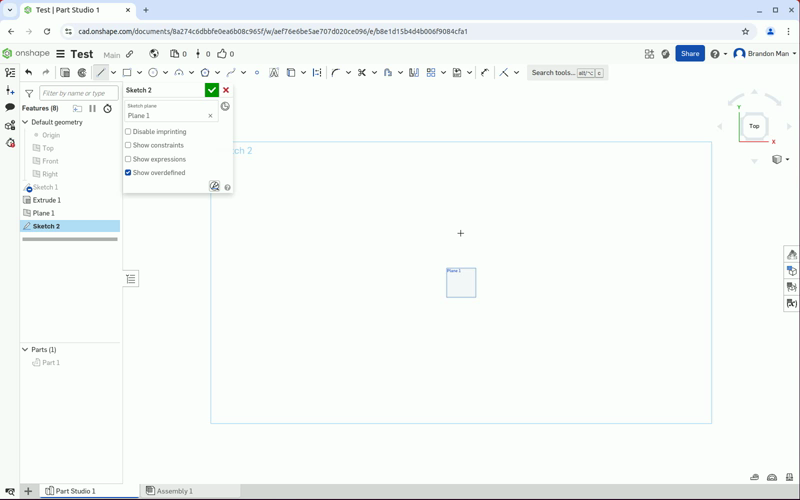
key_up(shift)
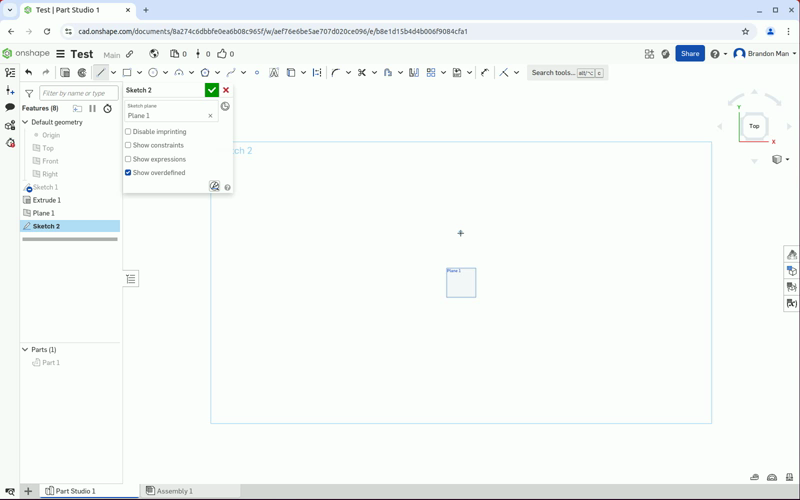
key_down(shift)
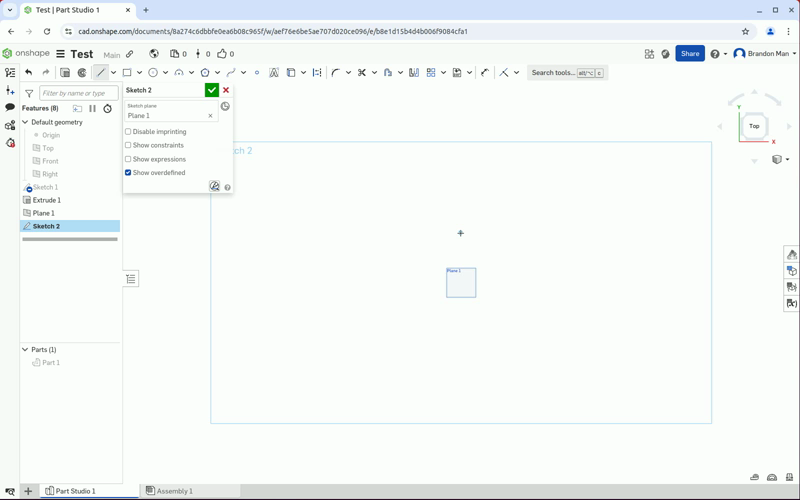
mouse_move(535, 232)
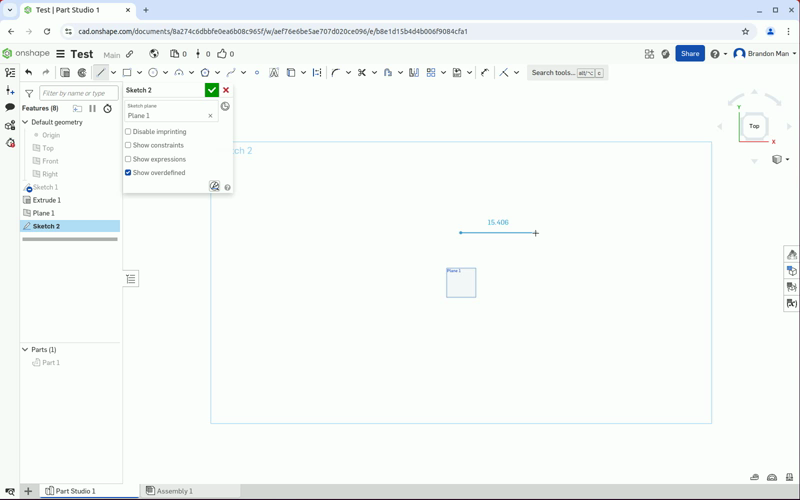
click(535, 232)
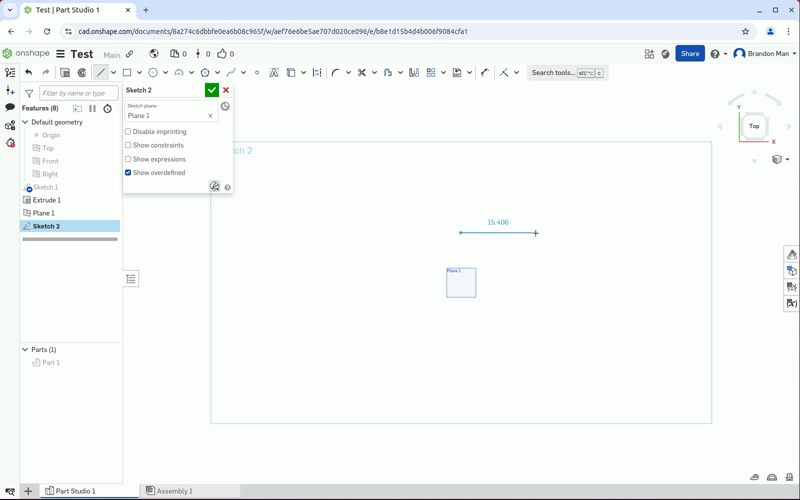
key_up(shift)
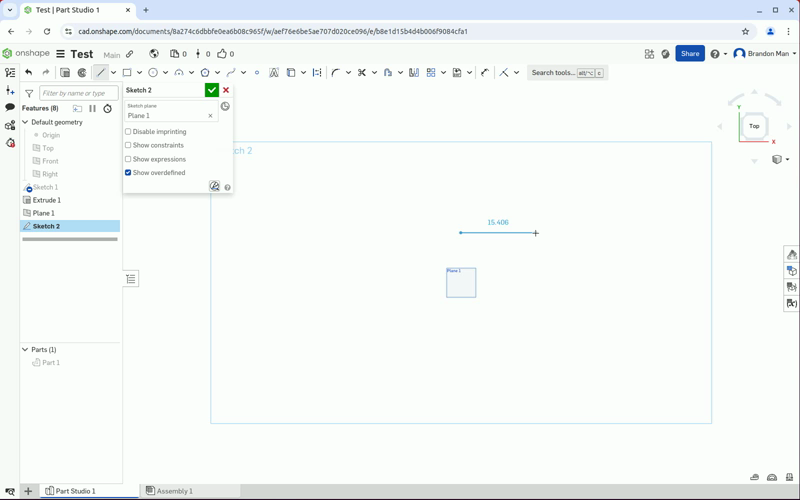
key_down(shift)
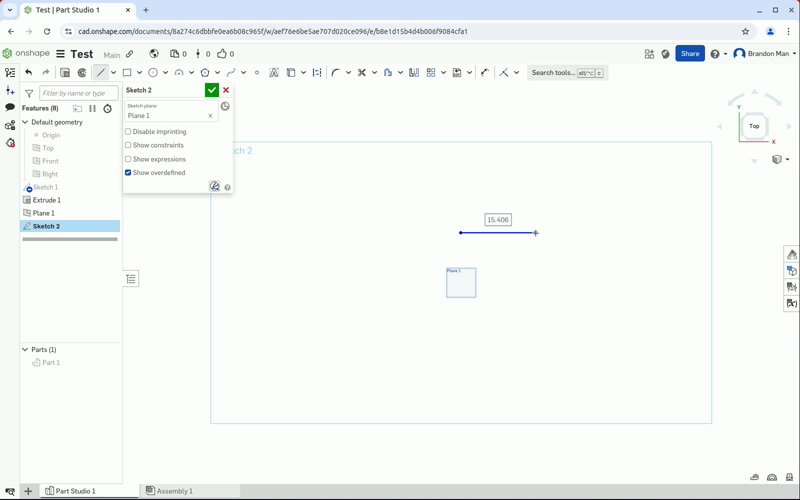
mouse_move(565, 232)
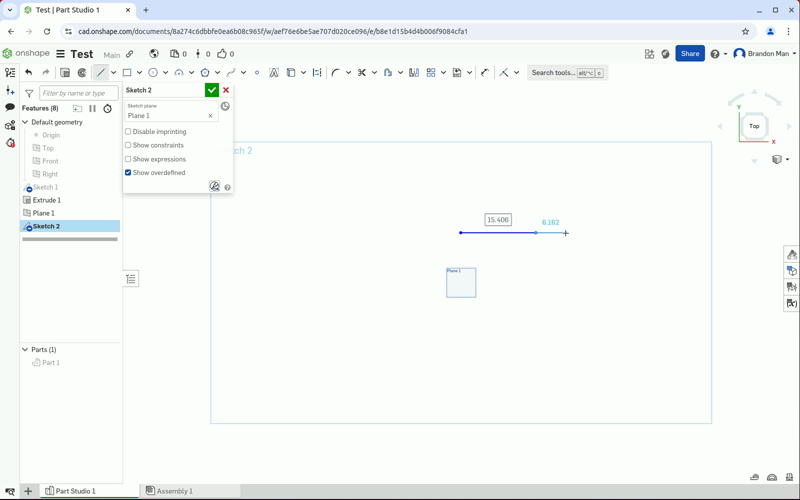
mouse_move(535, 282)
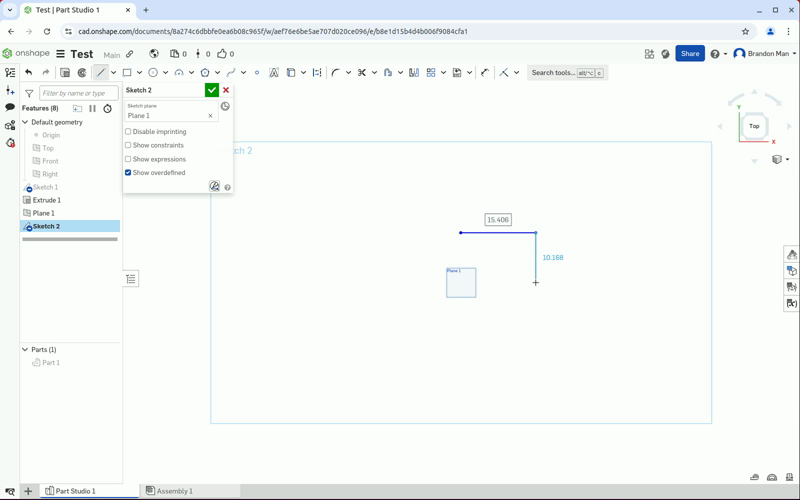
click(535, 282)
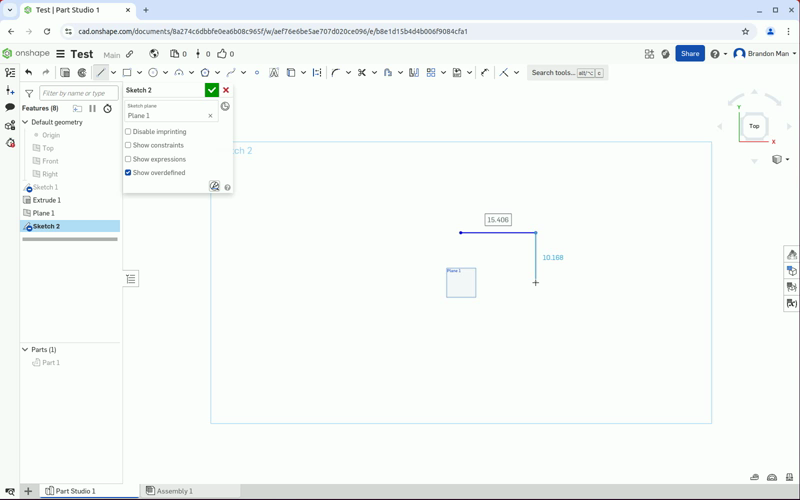
key_up(shift)
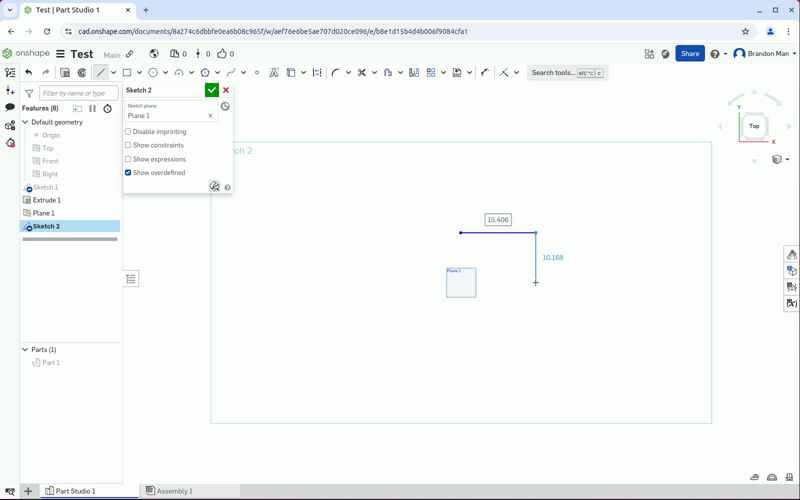
key_down(shift)
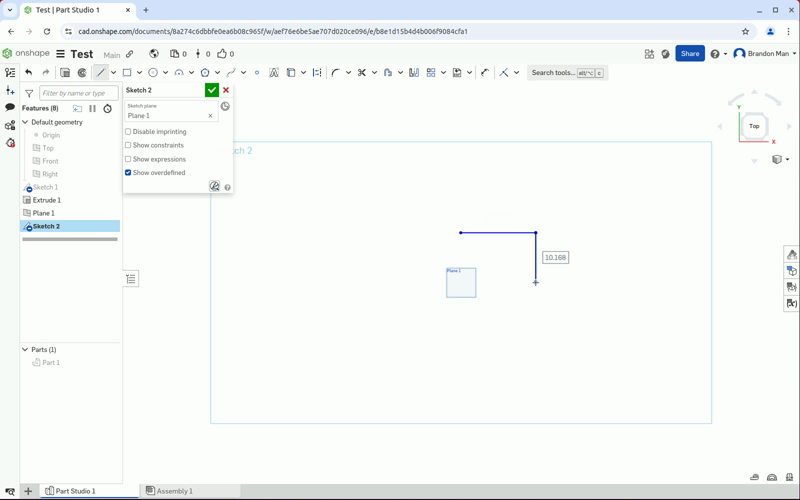
mouse_move(565, 282)
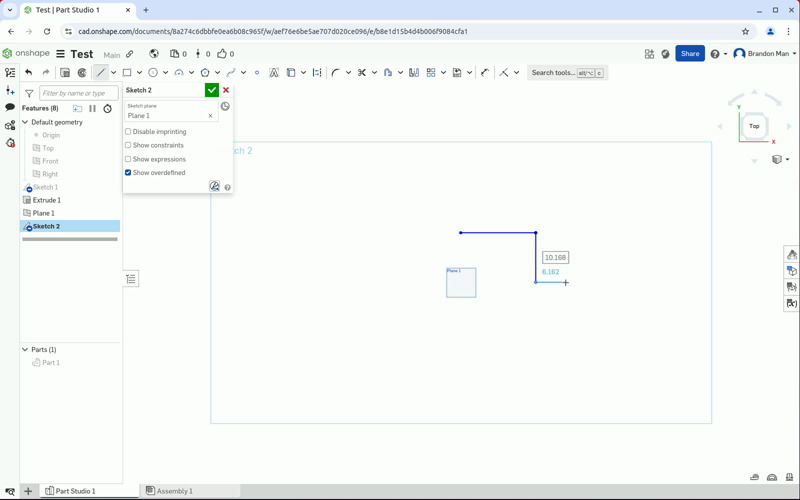
mouse_move(573, 282)
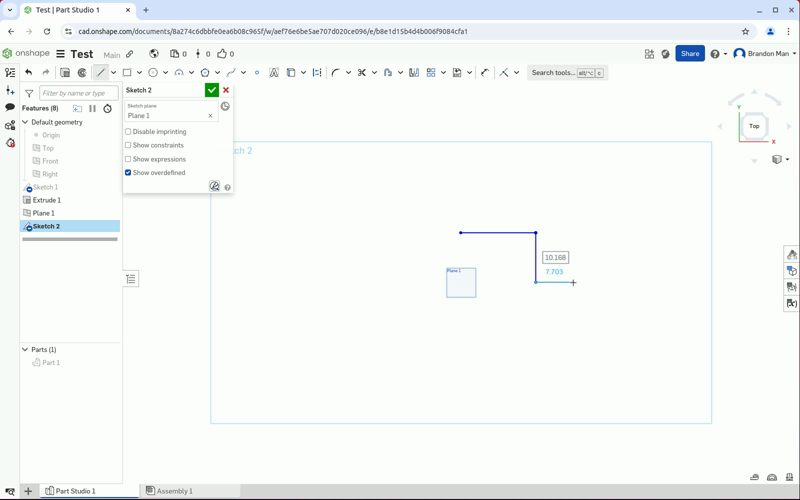
click(573, 282)
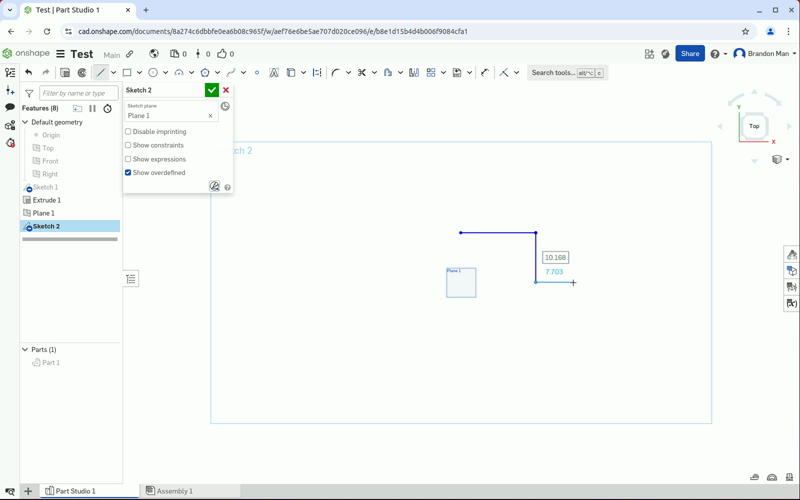
key_up(shift)
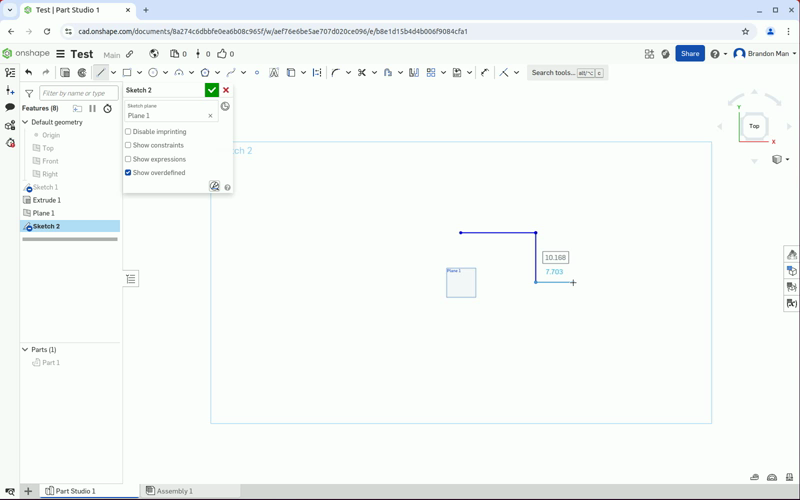
key_down(shift)
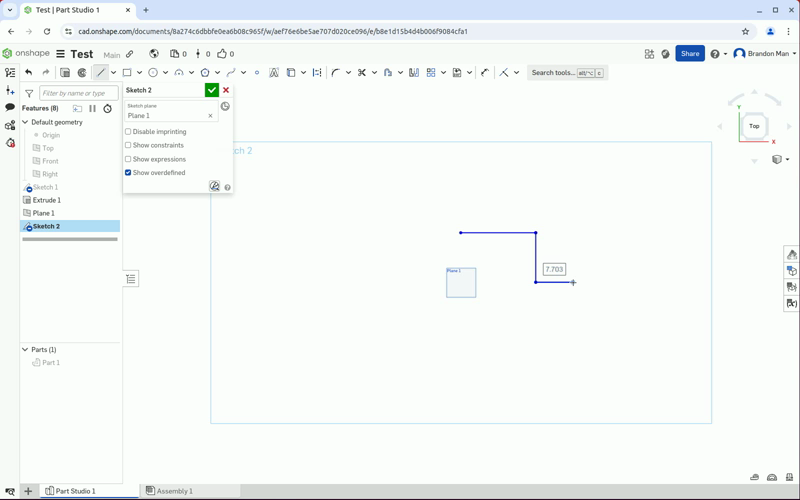
mouse_move(589, 282)
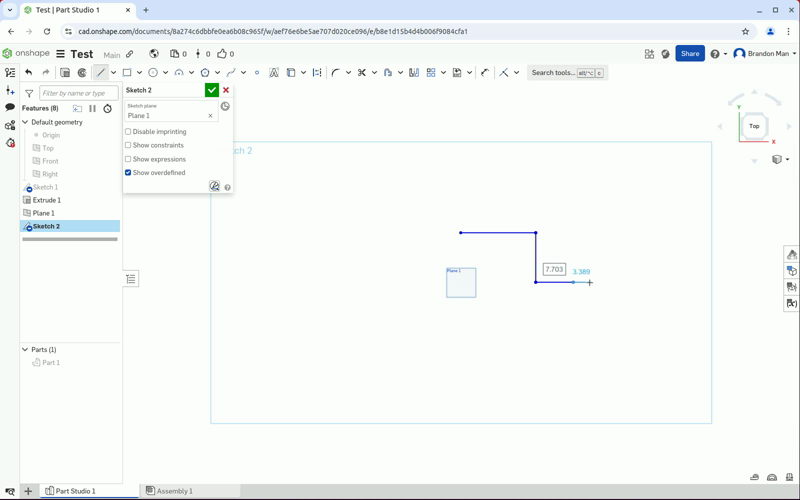
mouse_move(573, 272)
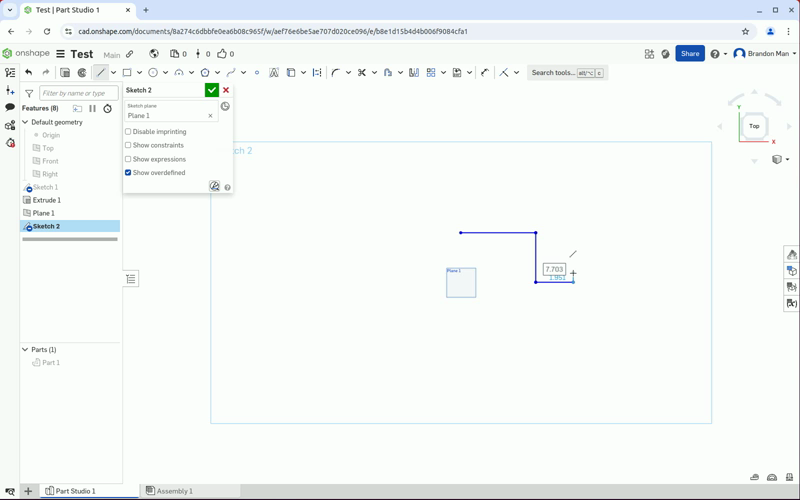
click(573, 272)
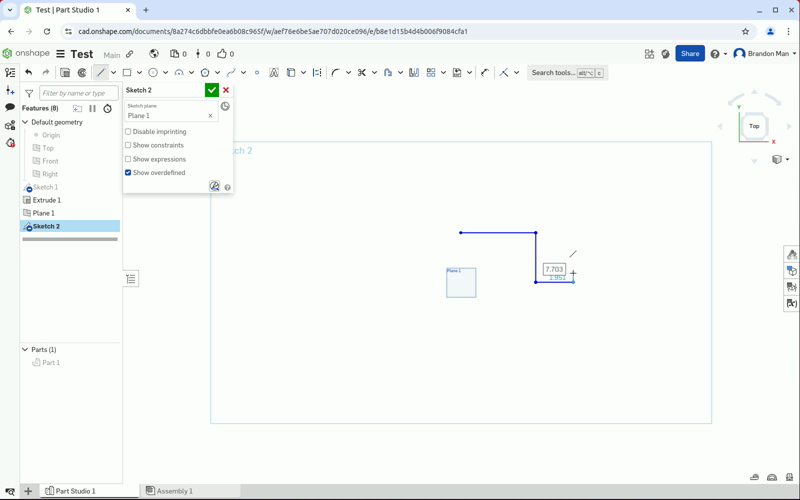
key_up(shift)
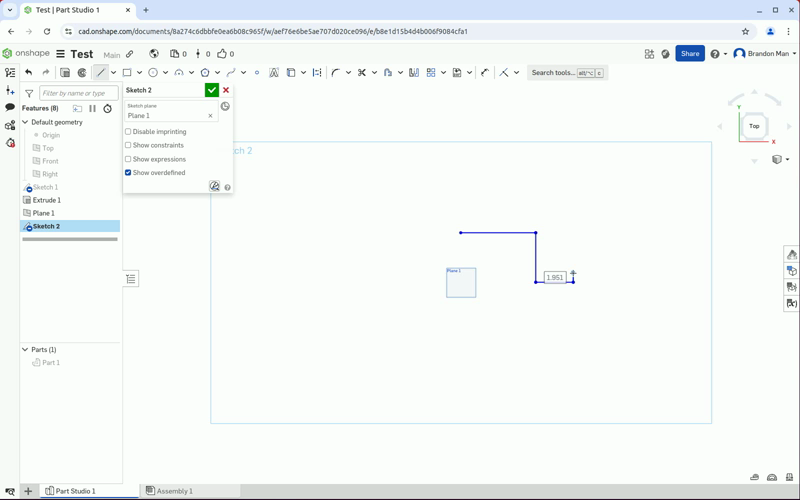
key(esc)
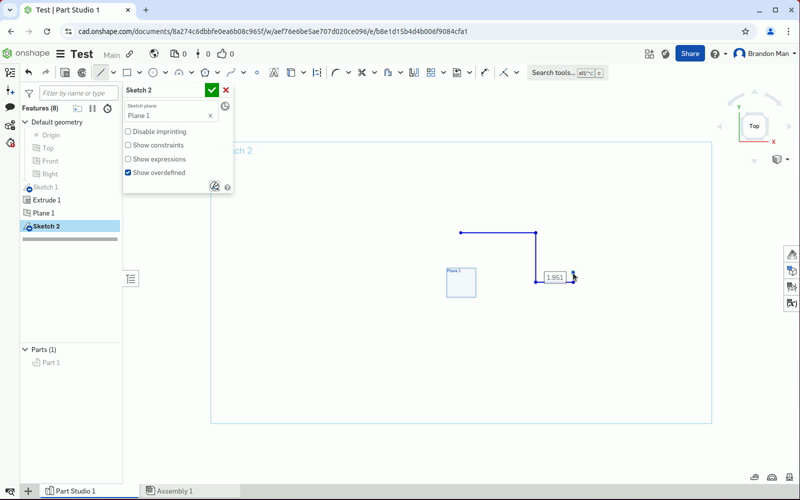
key(a)
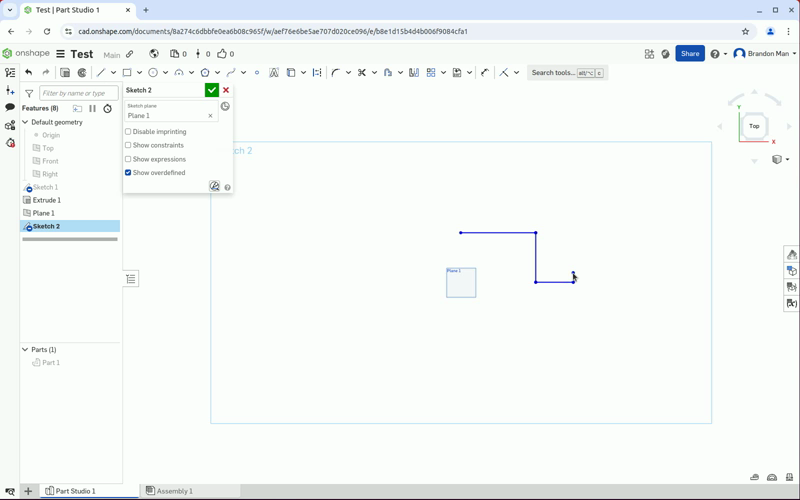
mouse_move(573, 272)
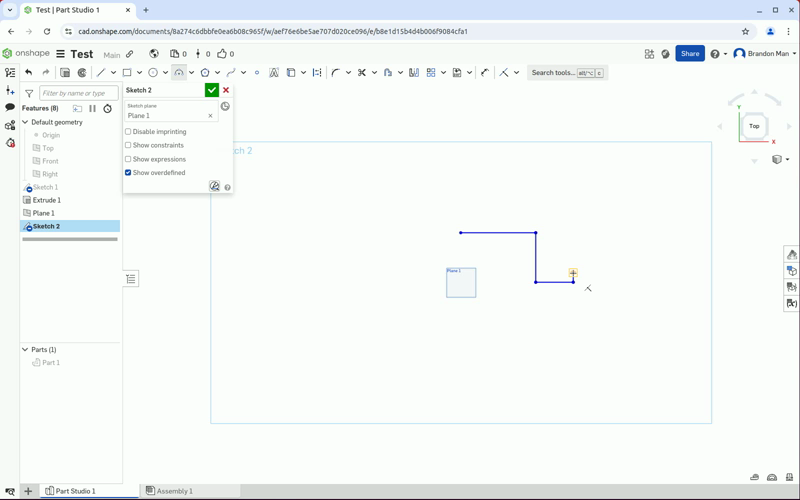
click(573, 272)
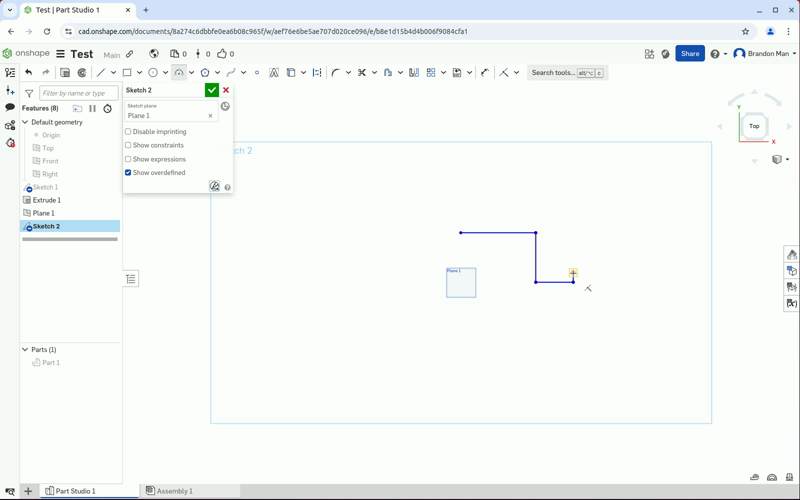
key_down(shift)
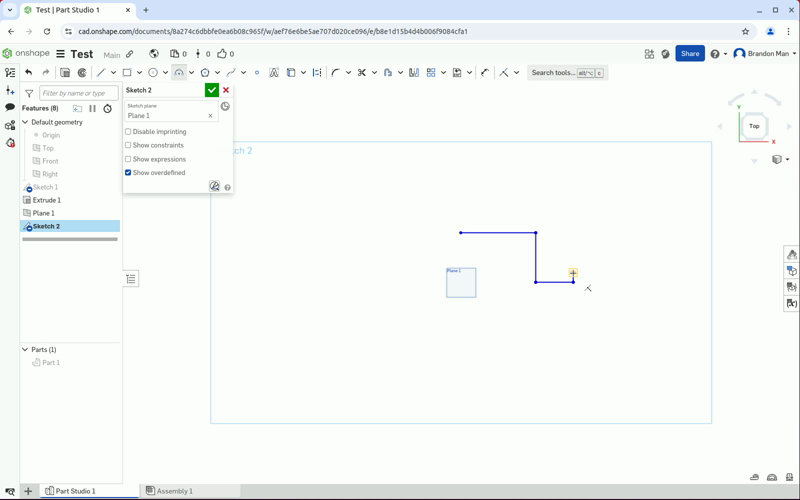
mouse_move(573, 217)
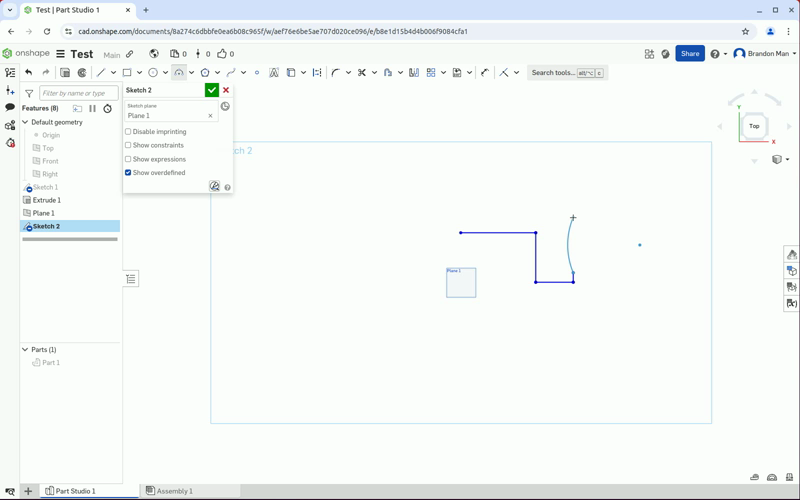
click(573, 217)
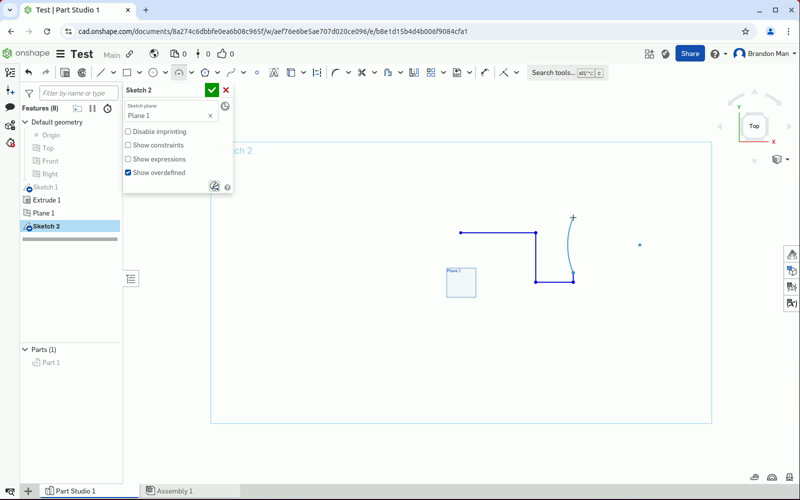
mouse_move(545, 244)
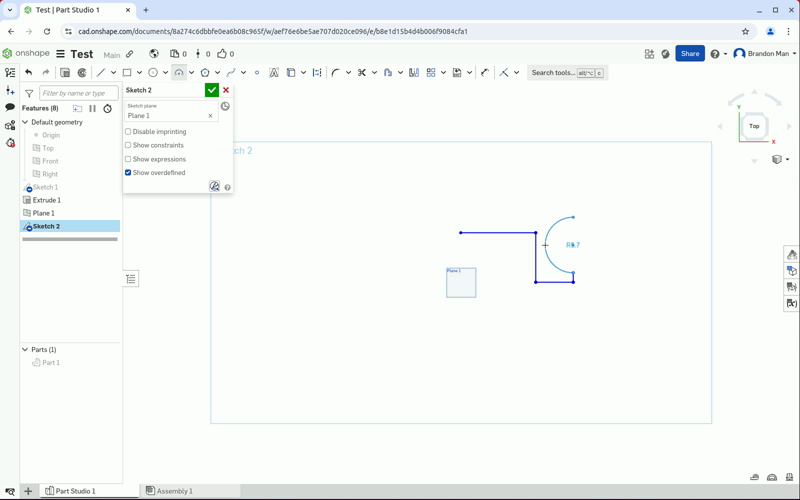
click(545, 244)
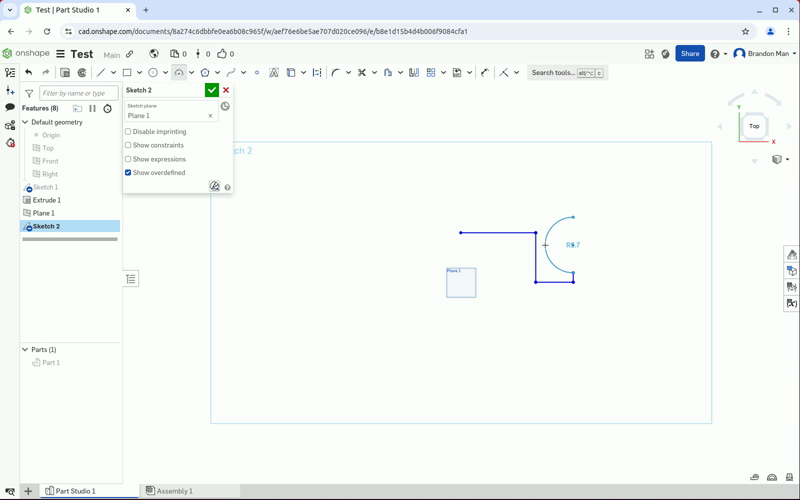
key_up(shift)
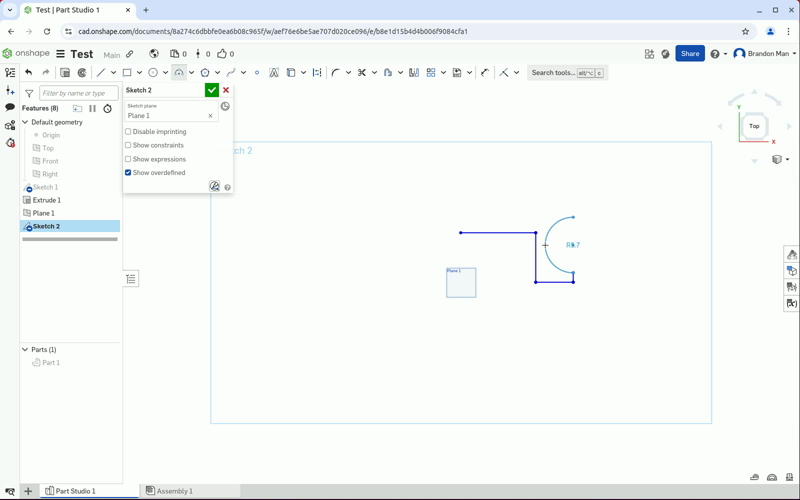
key(esc)
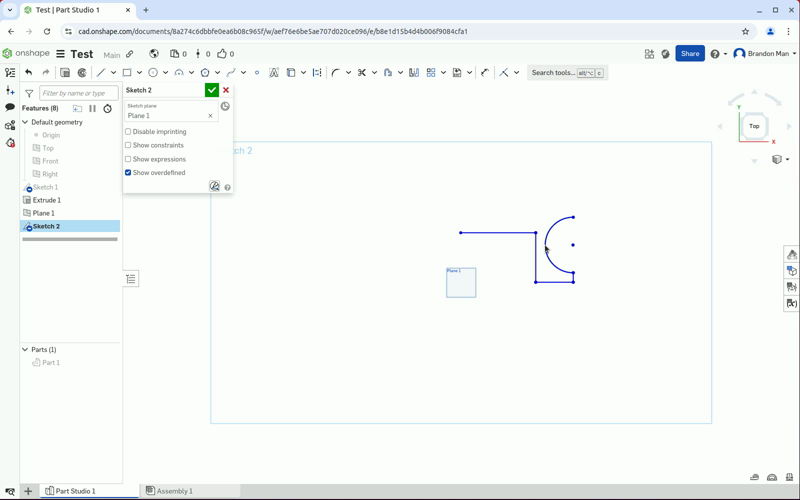
key(l)
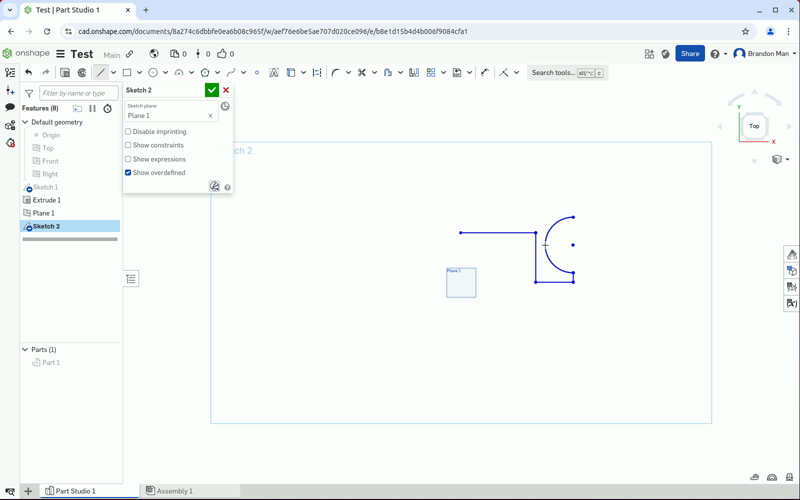
mouse_move(573, 217)
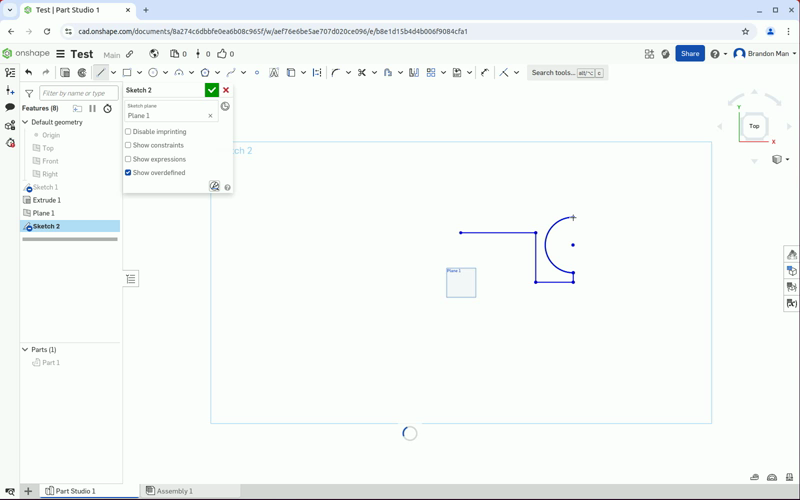
click(573, 217)
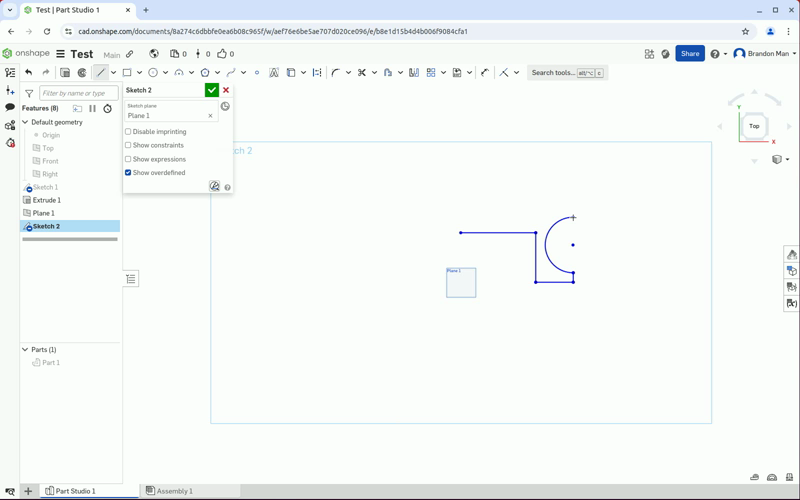
key_down(shift)
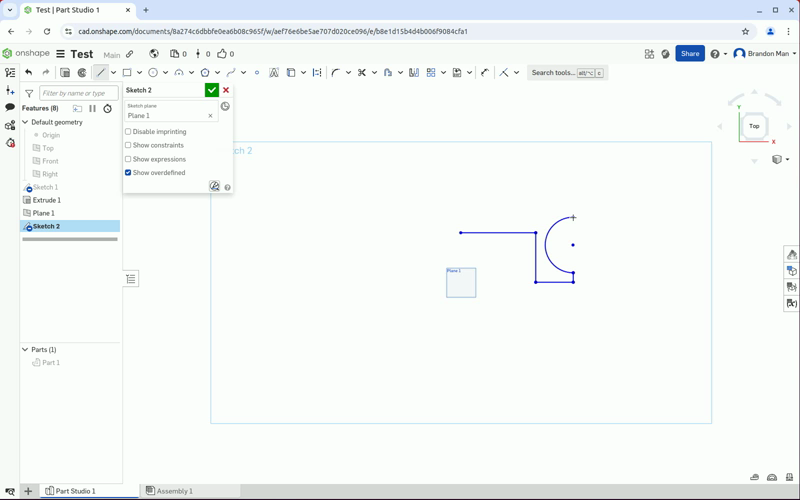
mouse_move(589, 217)
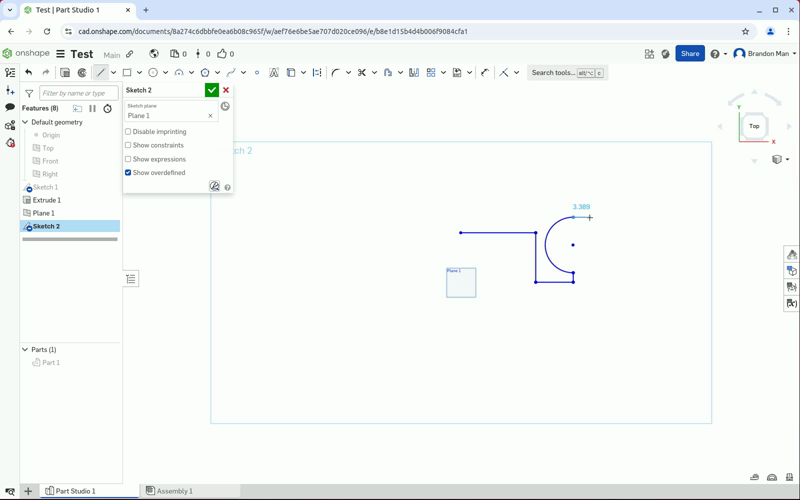
mouse_move(573, 207)
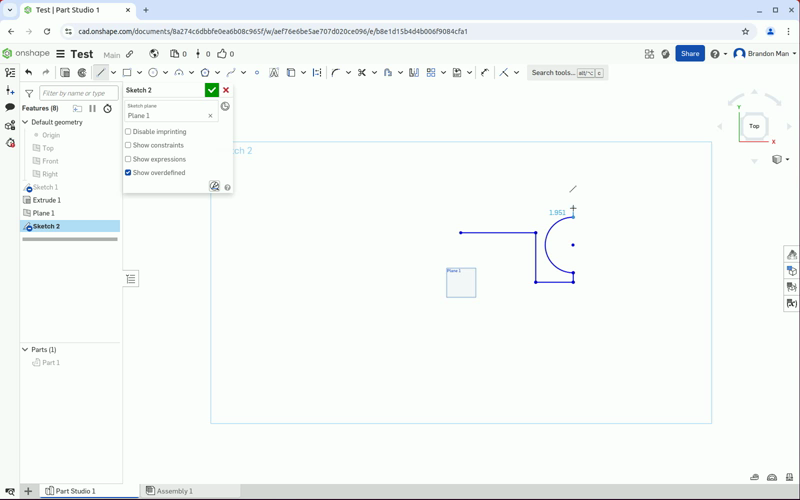
click(573, 207)
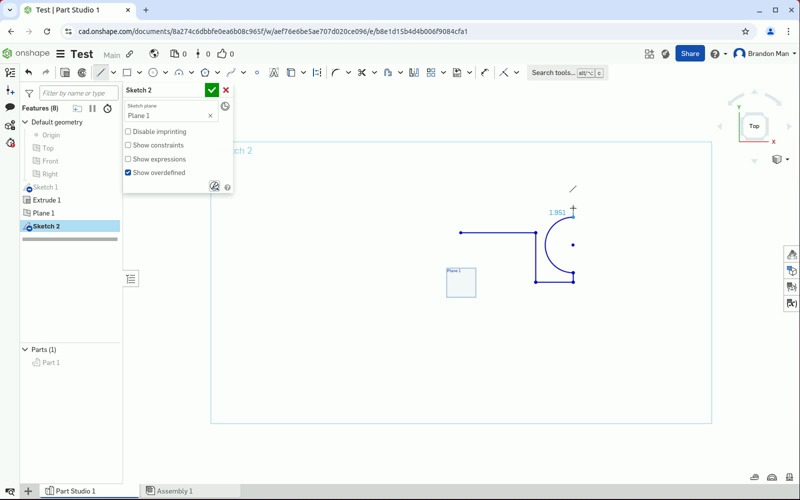
key_up(shift)
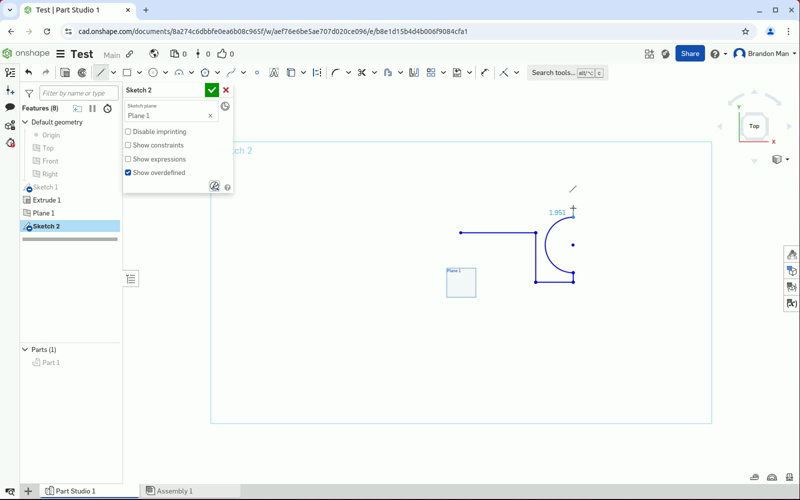
key_down(shift)
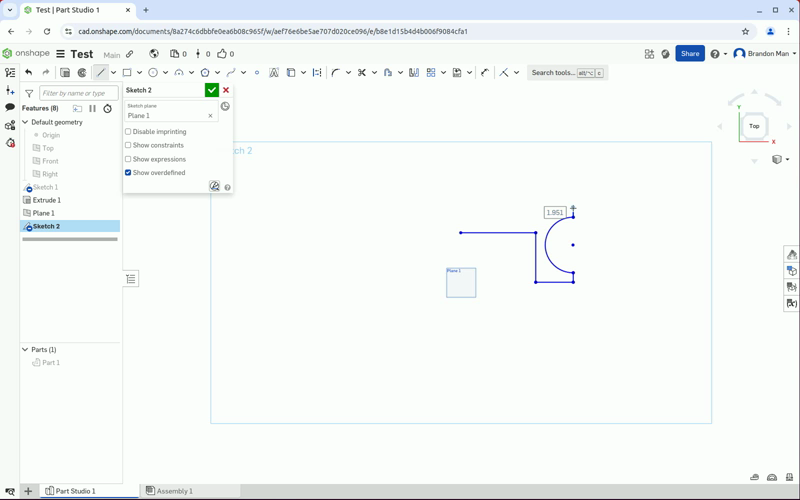
mouse_move(460, 207)
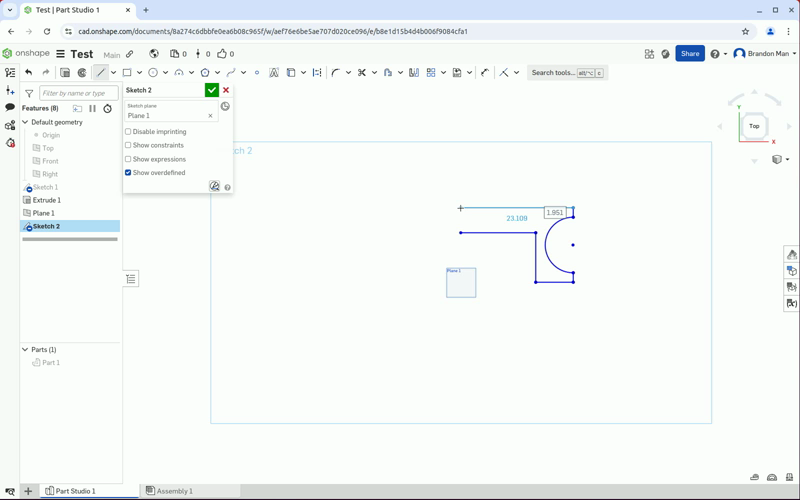
click(460, 207)
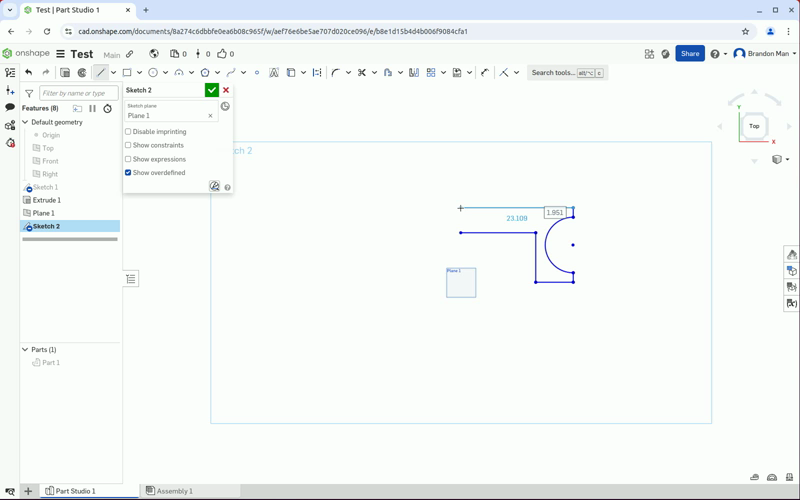
key_up(shift)
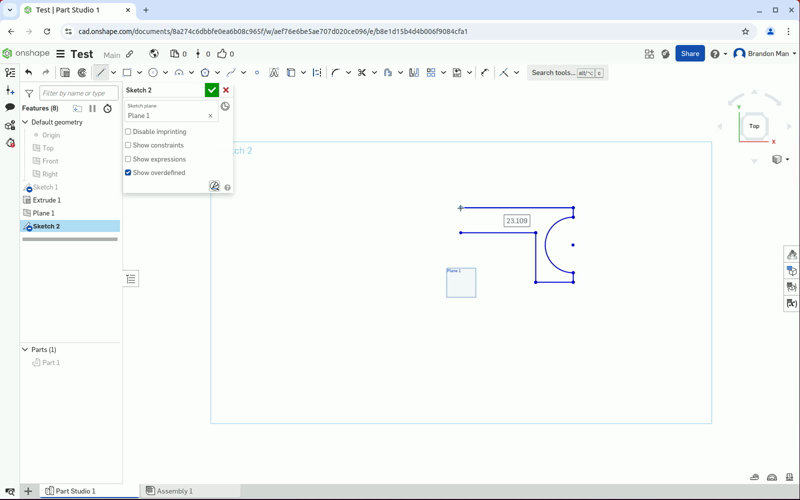
mouse_move(490, 207)
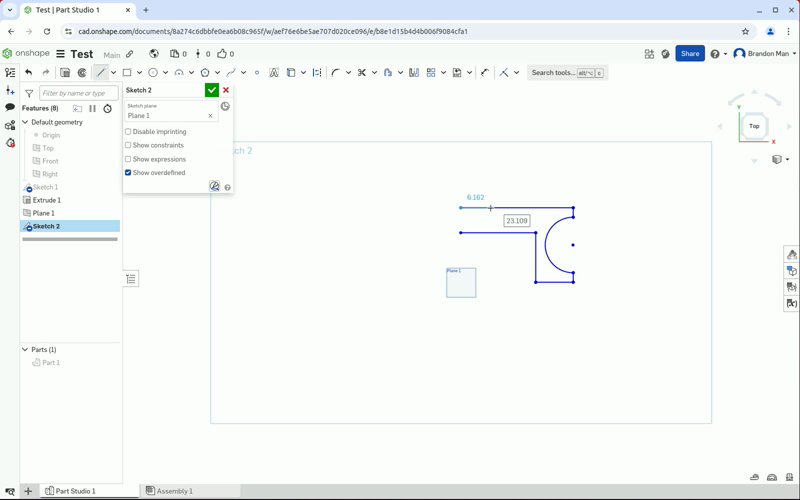
key_down(shift)
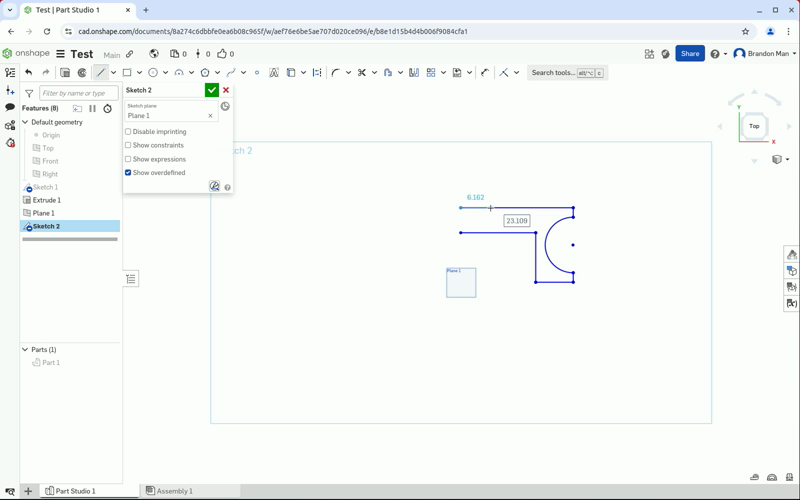
mouse_move(460, 232)
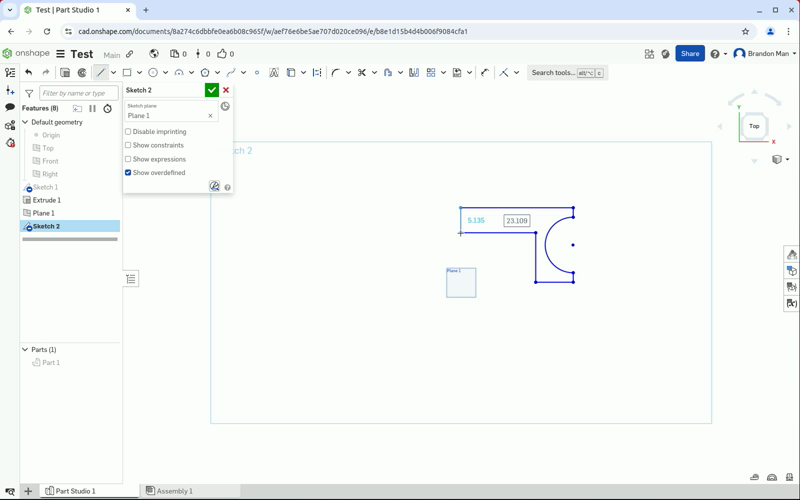
key_up(shift)
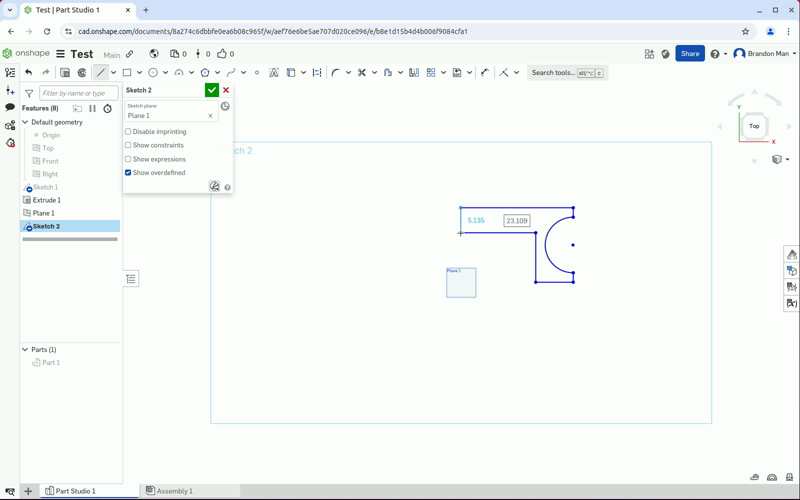
click(460, 232)
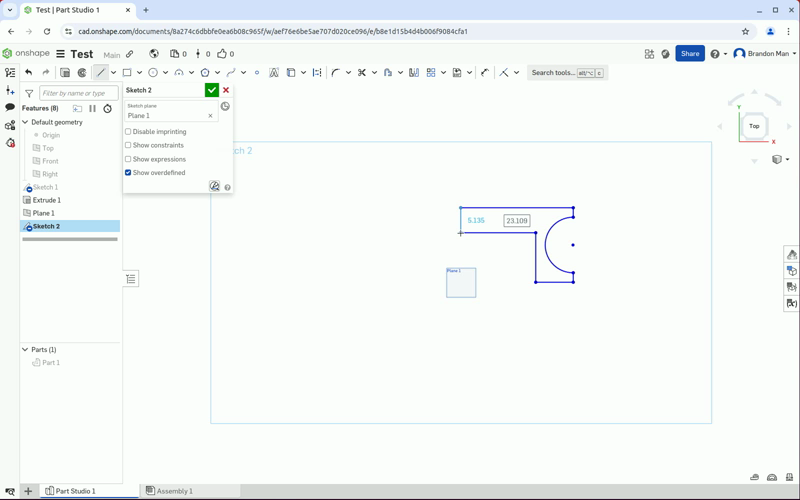
key(esc)
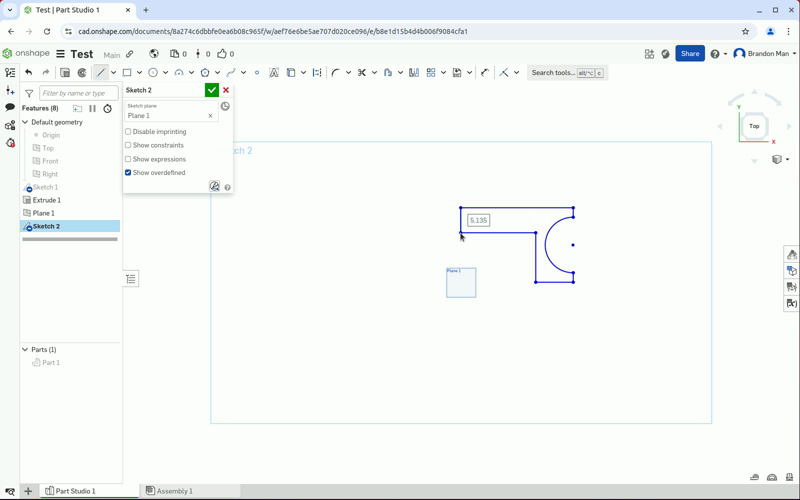
mouse_move(506, 224)
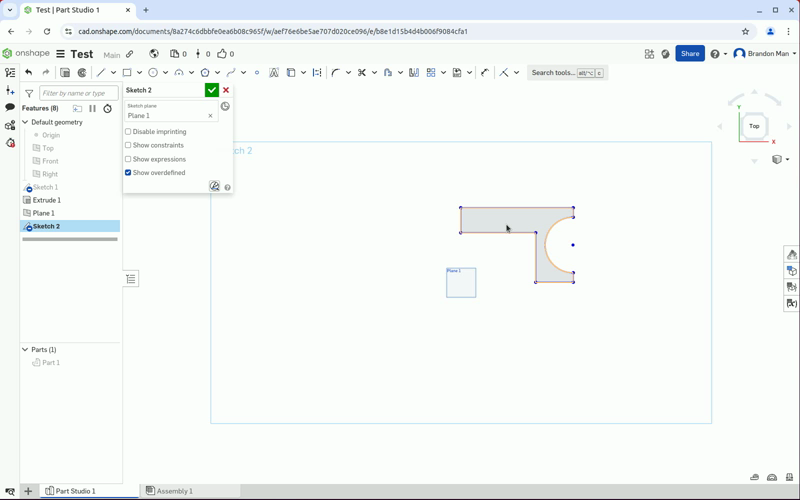
scroll(6)
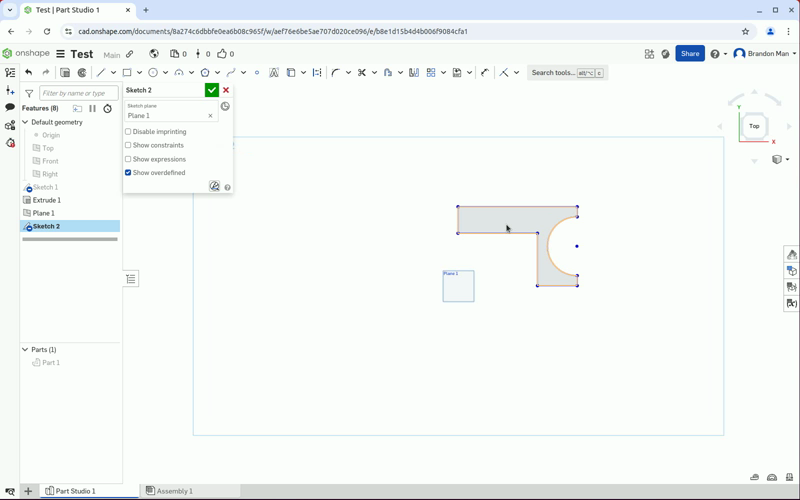
scroll(6)
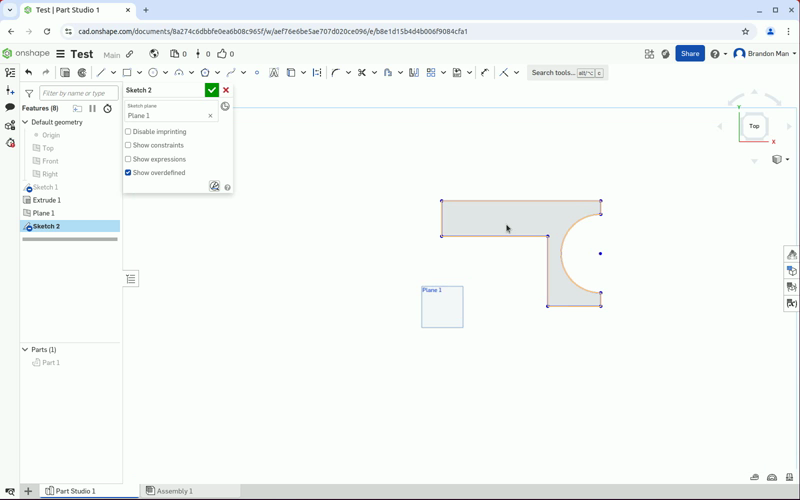
scroll(6)
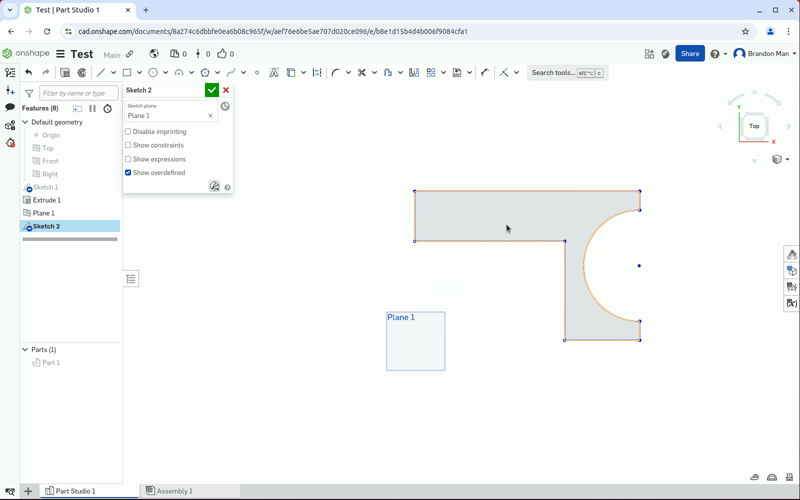
scroll(6)
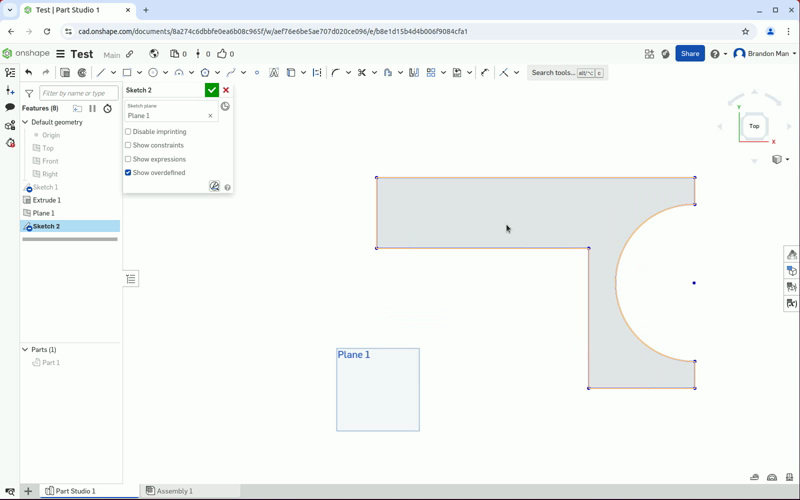
scroll(6)
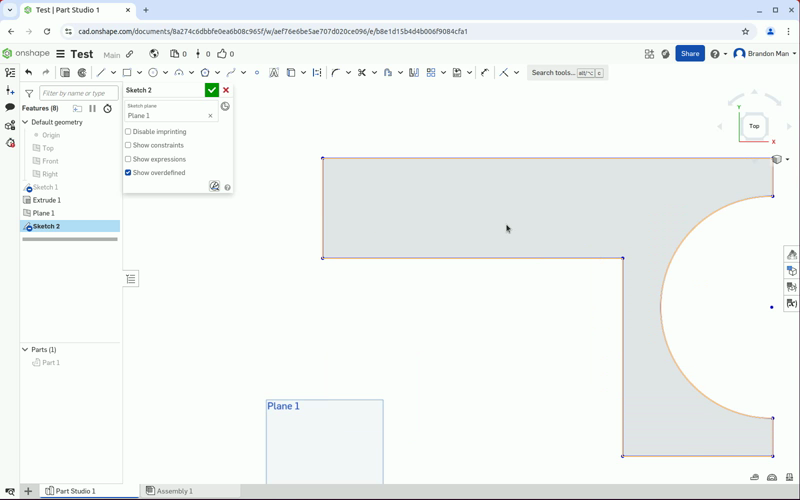
scroll(6)
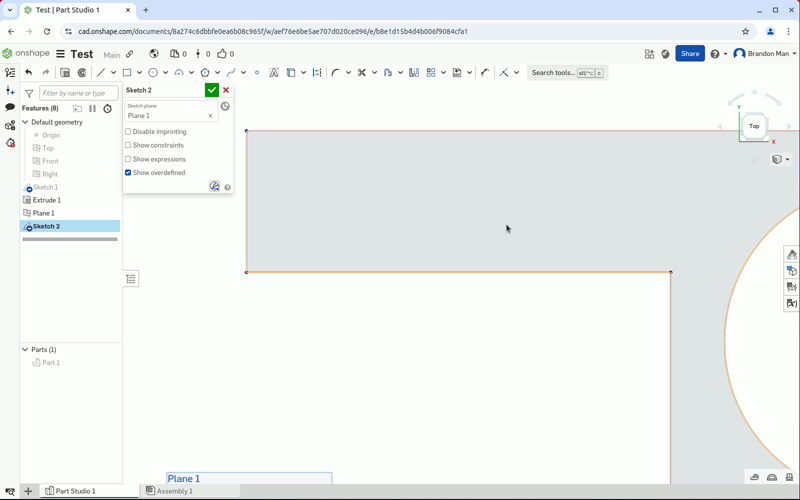
scroll(6)
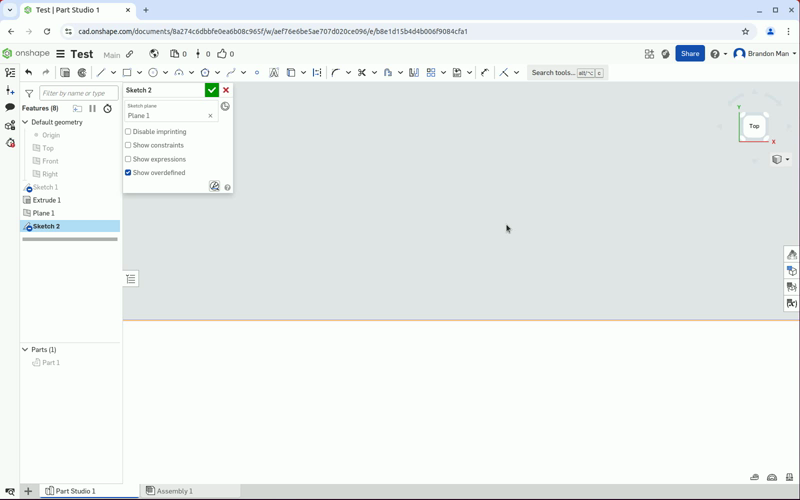
click(506, 224)
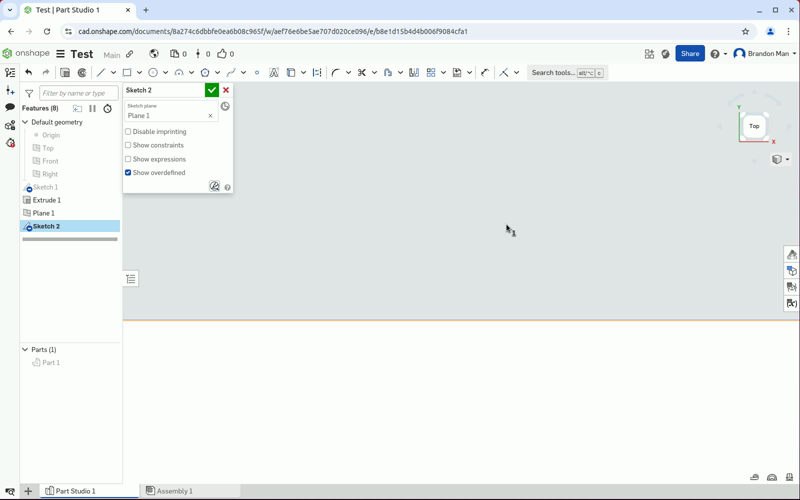
scroll(-6)
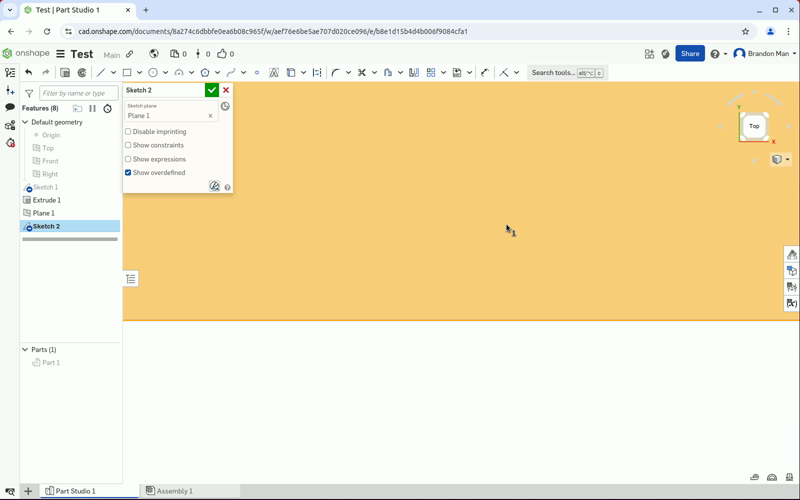
scroll(-6)
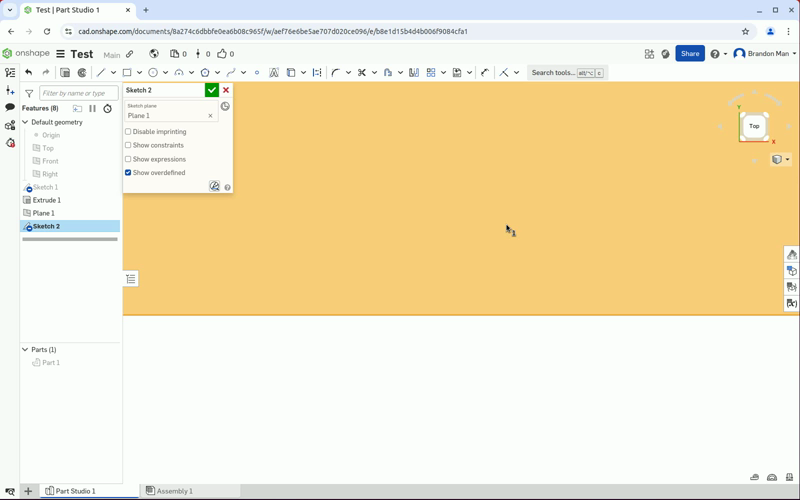
scroll(-6)
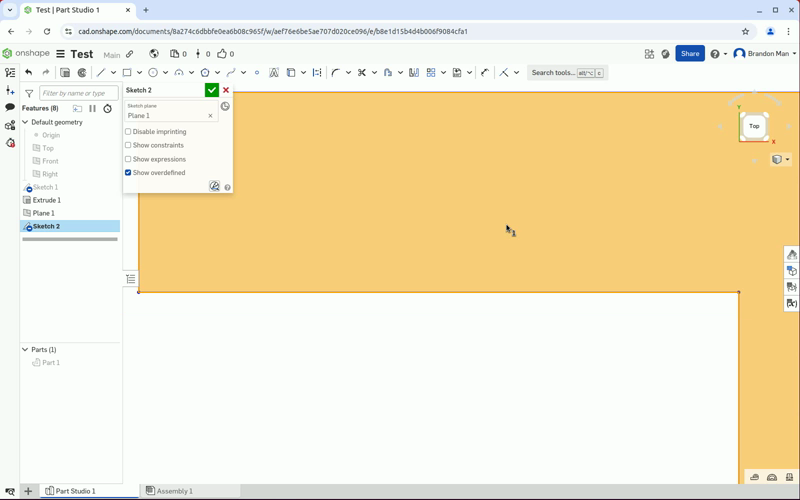
scroll(-6)
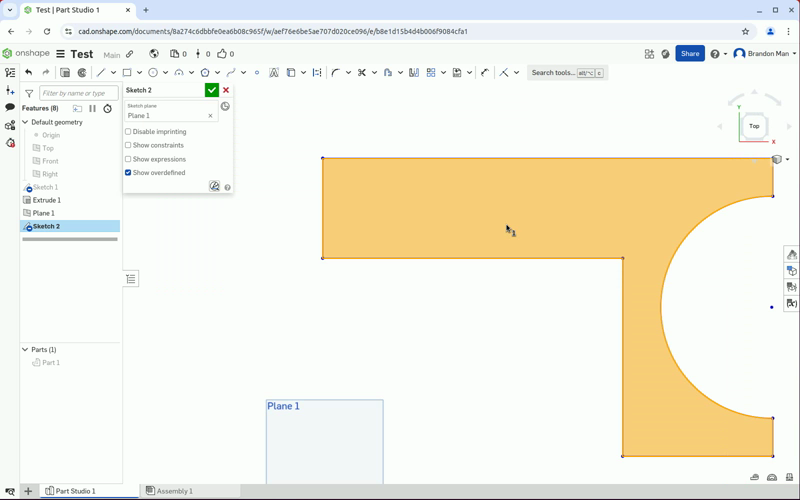
scroll(-6)
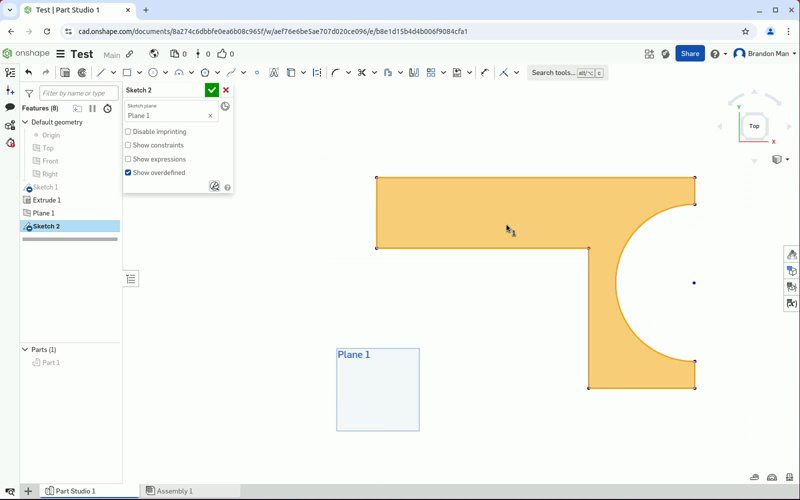
scroll(-6)
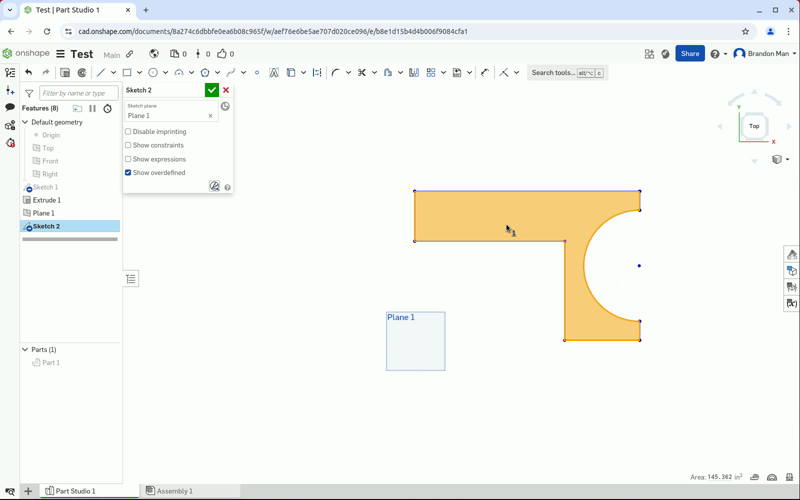
scroll(-6)
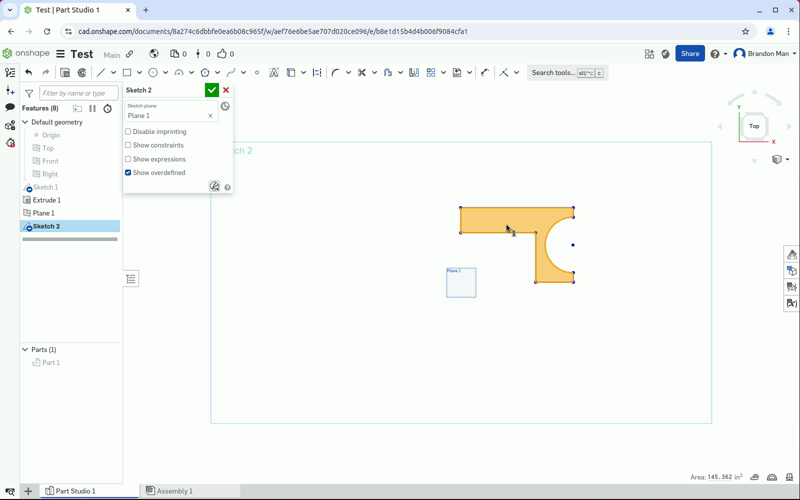
mouse_move(73, 352)
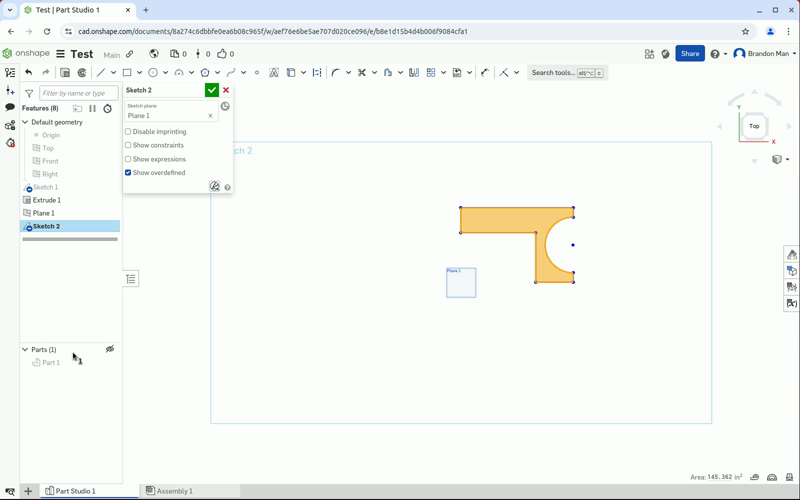
key(shift+y)
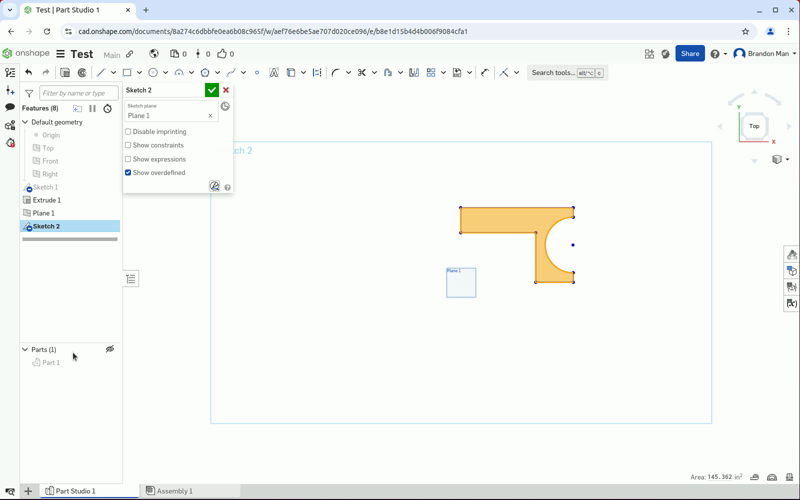
key(shift+e)
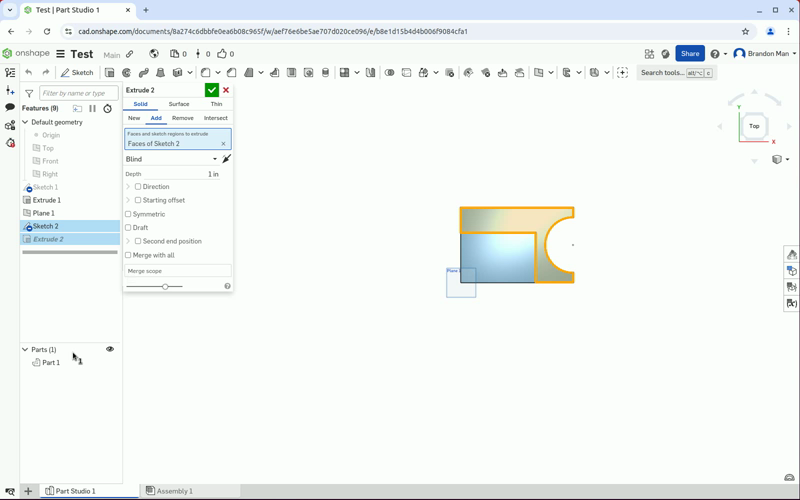
mouse_move(143, 106)
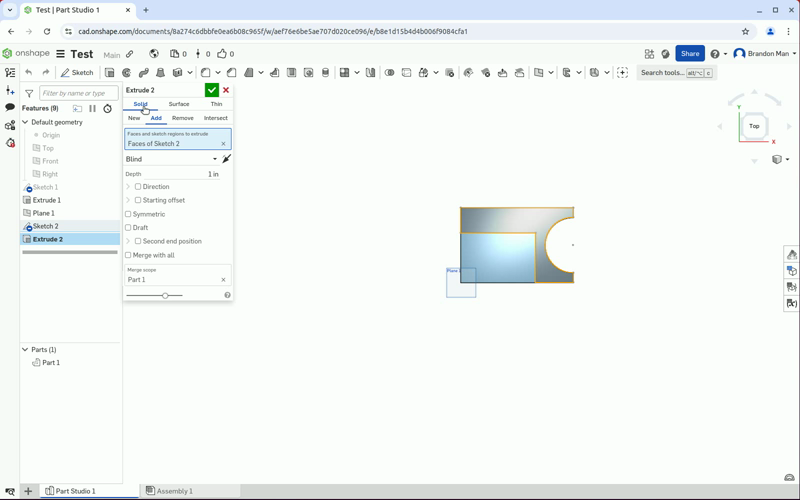
click(143, 106)
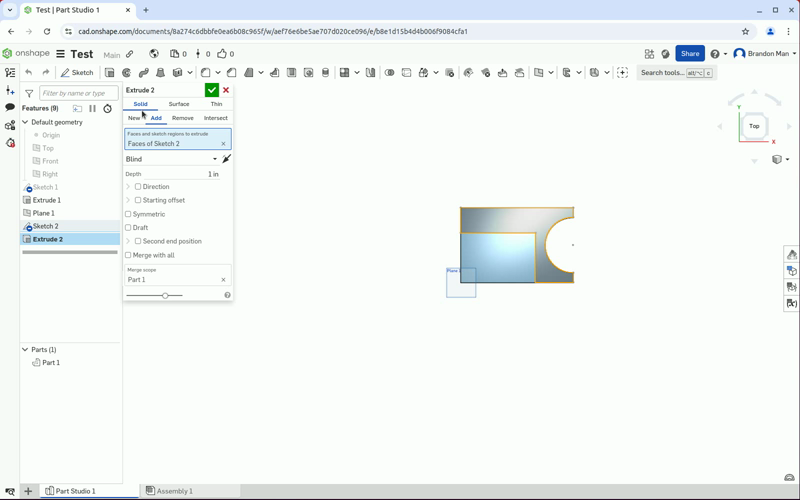
mouse_move(137, 120)
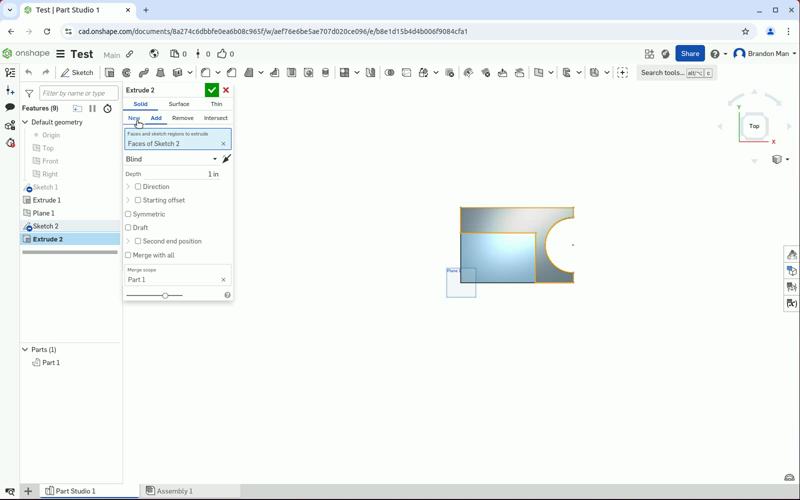
click(137, 120)
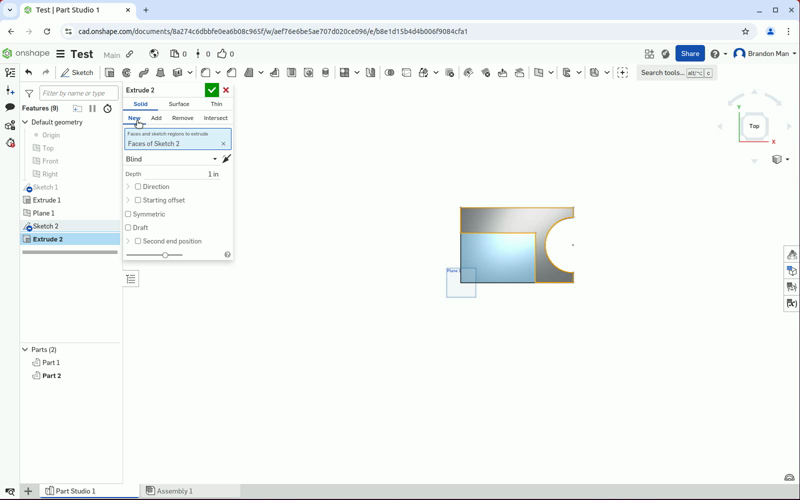
key(tab, 4)
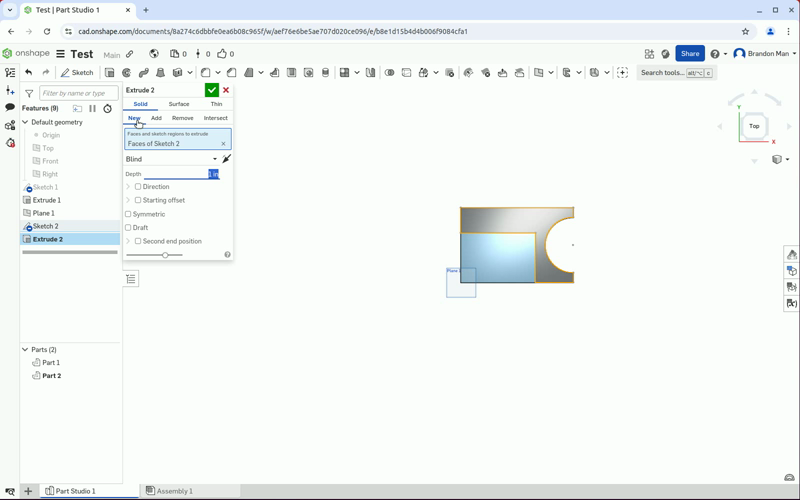
text(7.703)
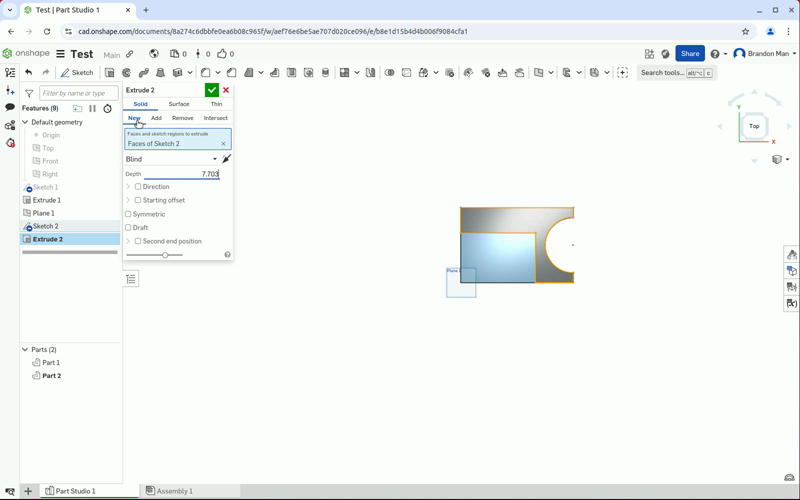
key(enter)
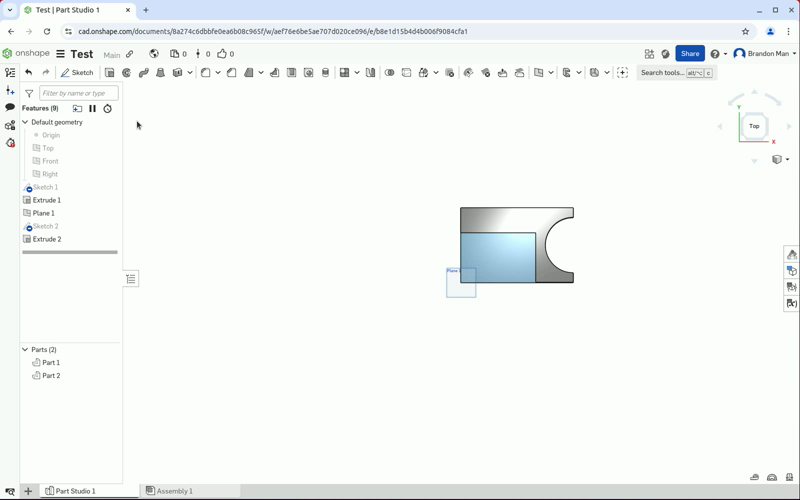
key(shift+h)
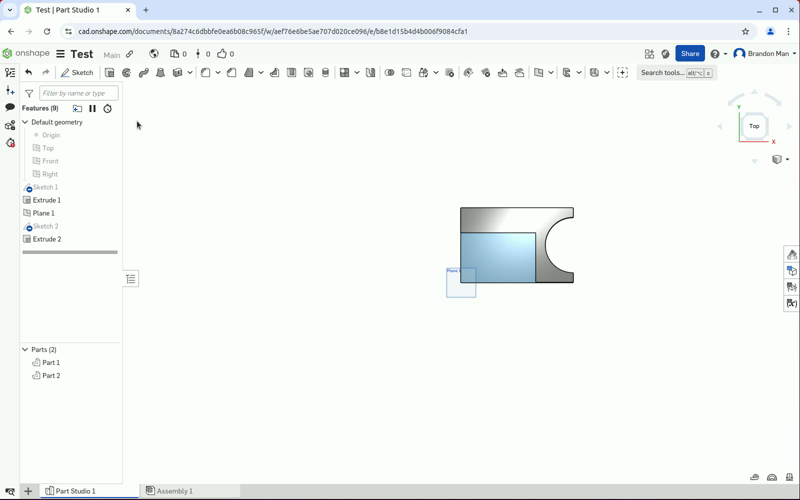
key(shift+h)
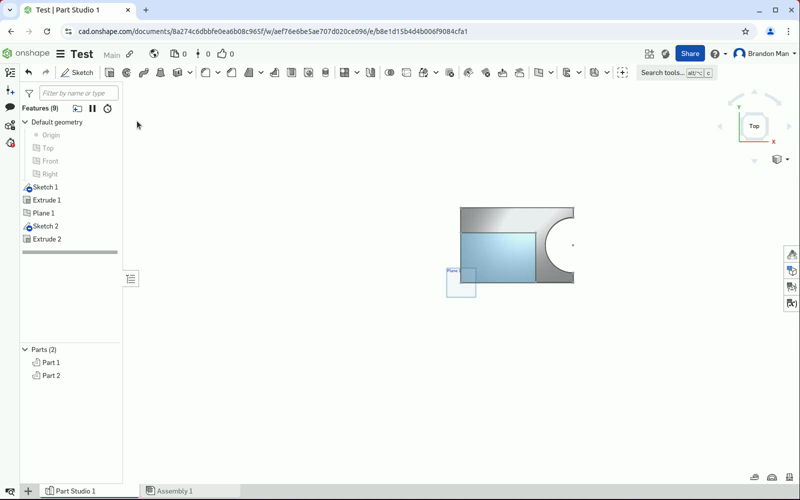
key(shift+7)
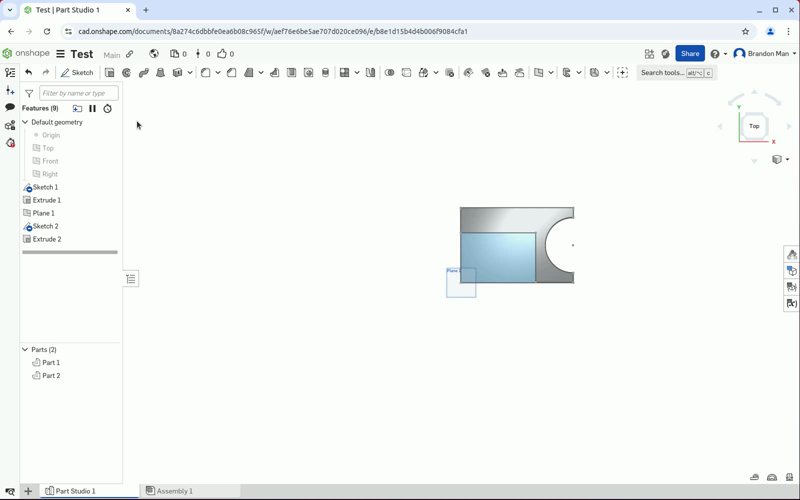
key(up, 3)
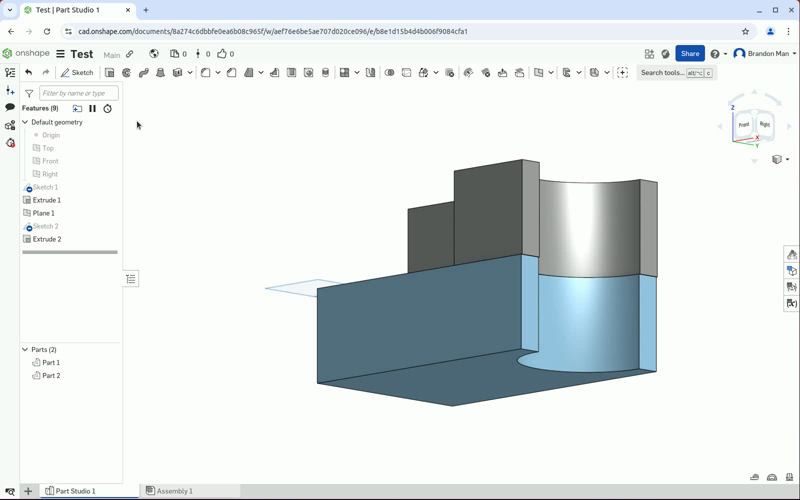
key(left, 3)
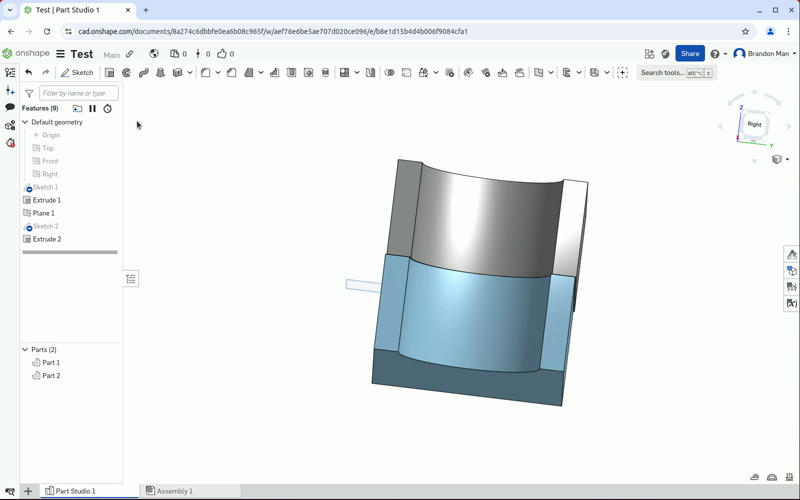
key(right, 3)
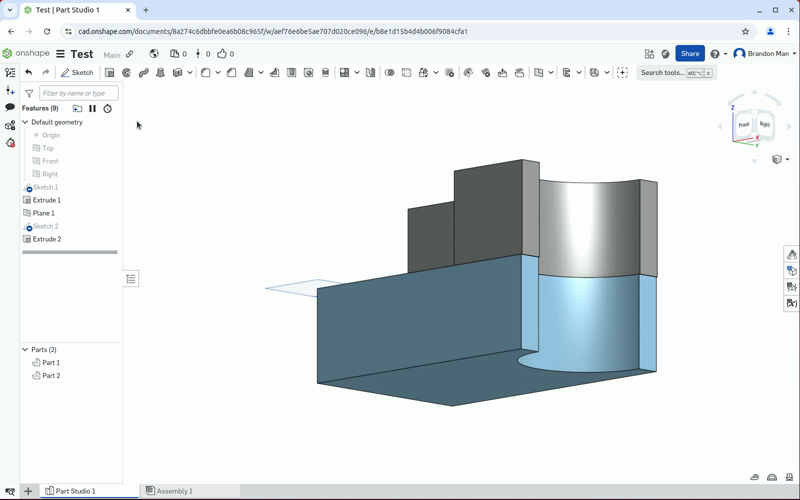
key(down, 3)
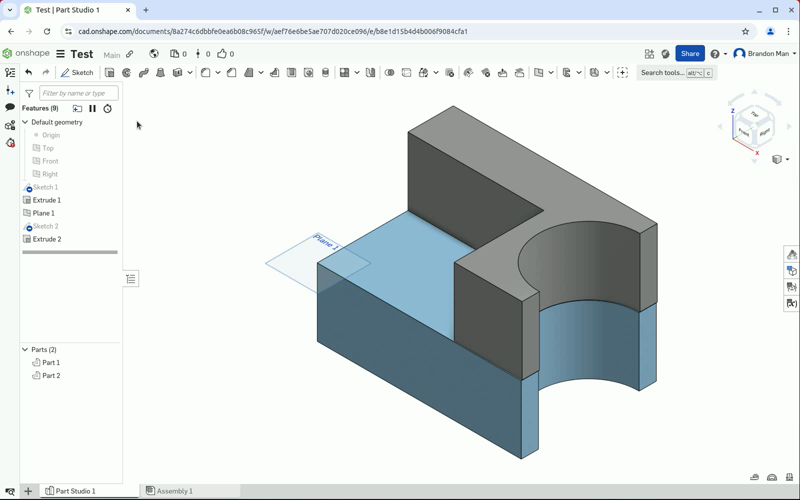
mouse_move(73, 189)
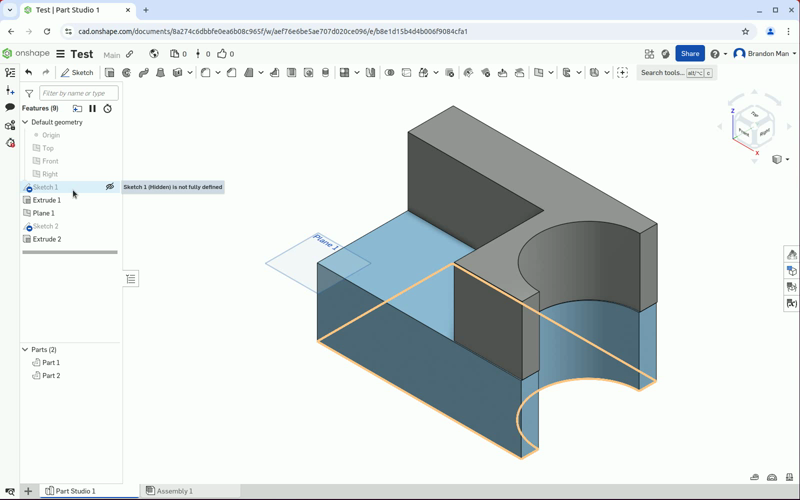
click(73, 189)